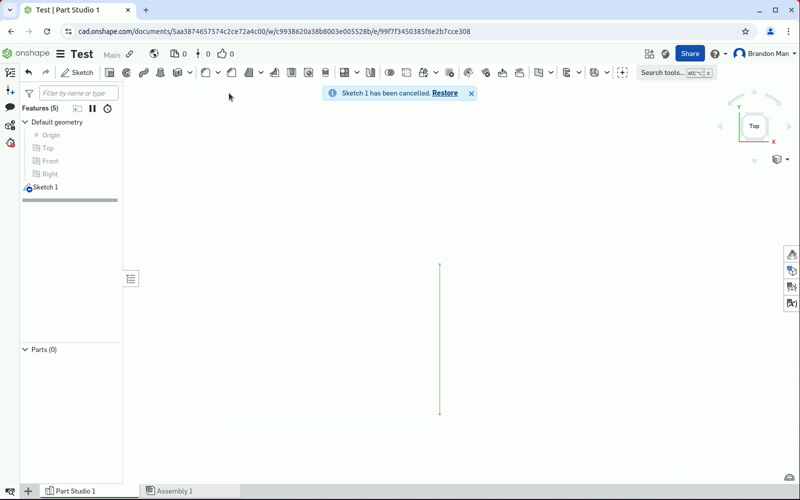
key(shift+h)
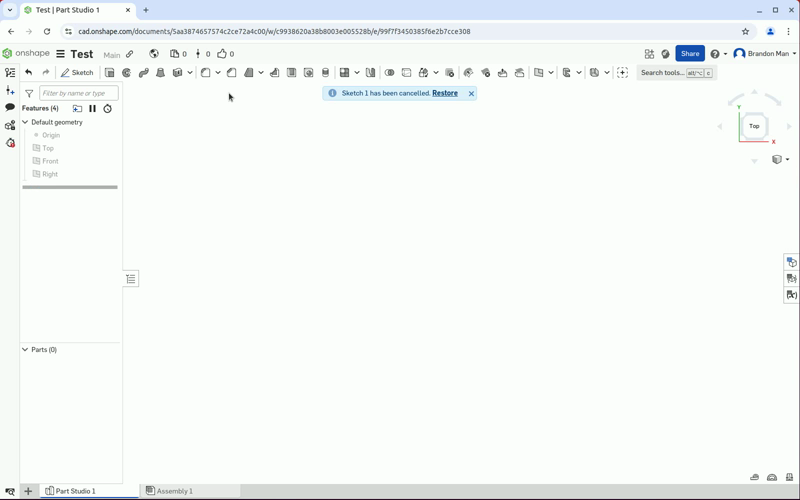
mouse_move(73, 352)
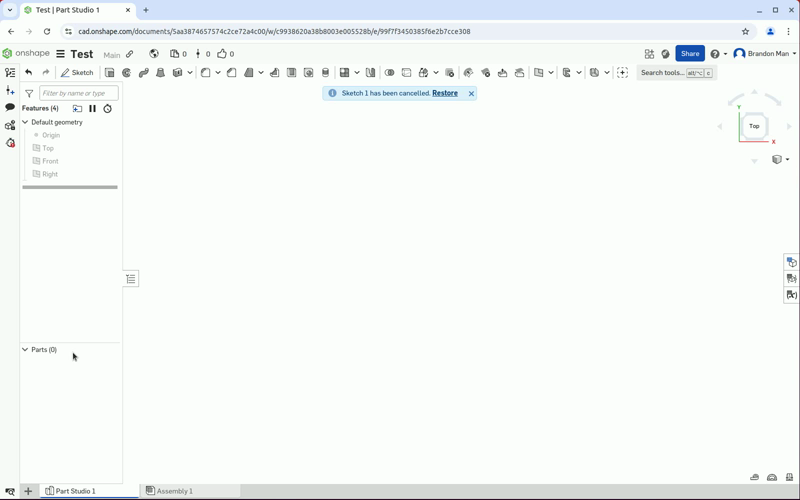
key(y)
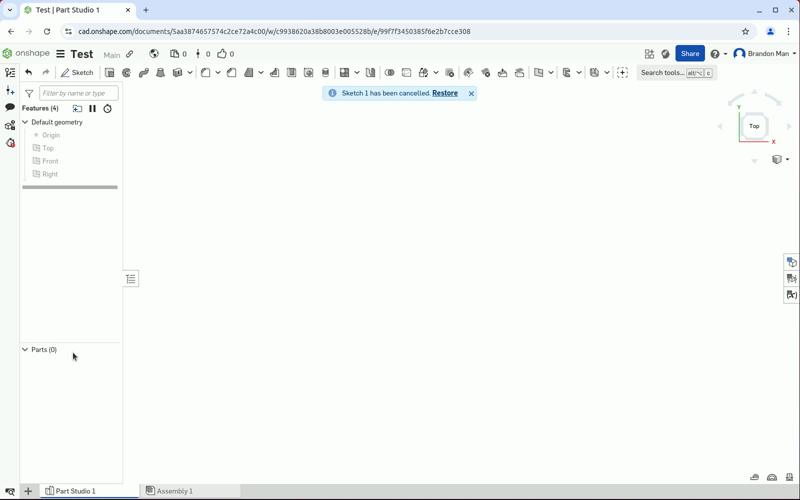
key(shift+p)
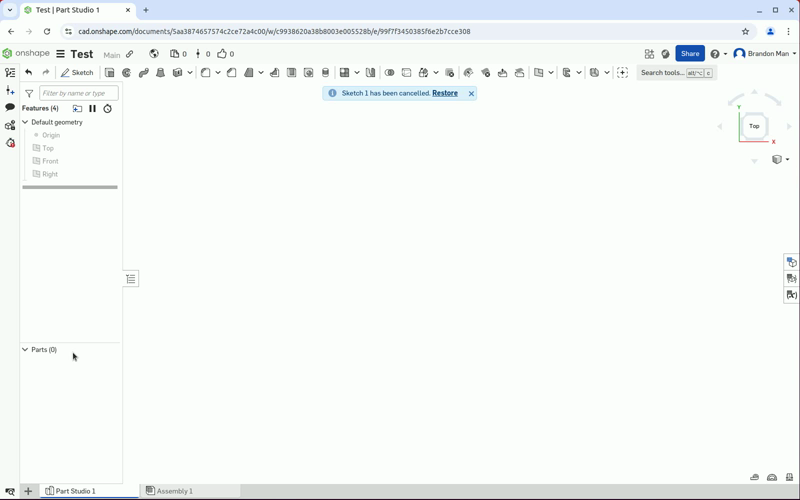
key(space)
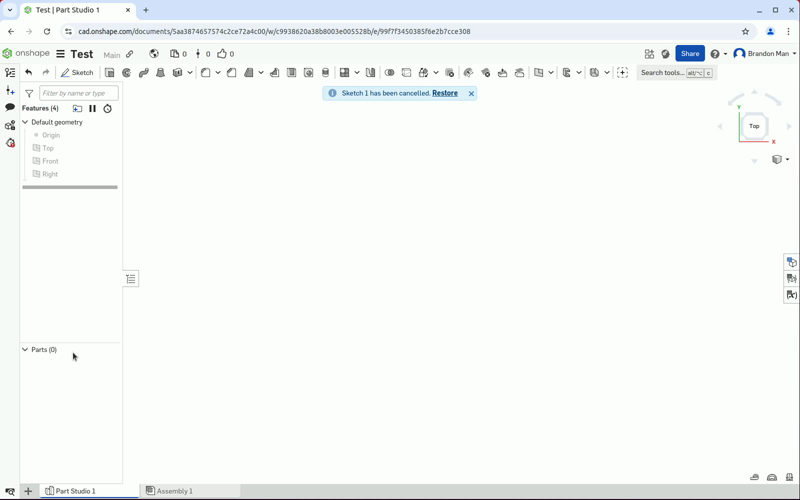
key_down(shift)
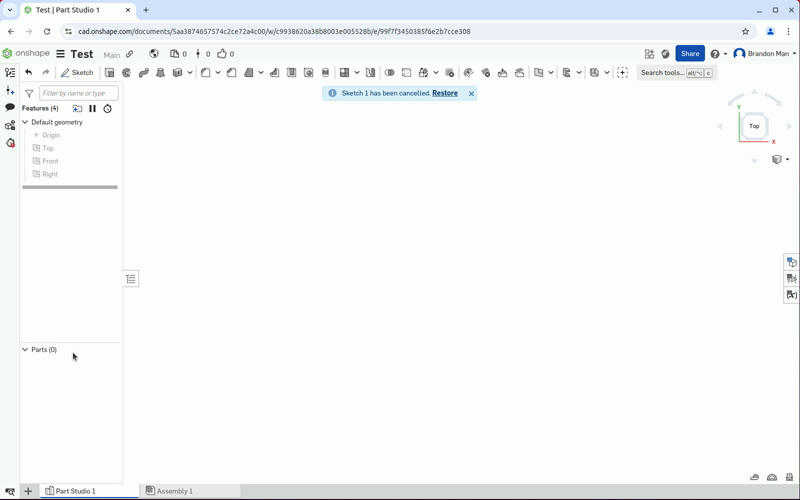
key(up)
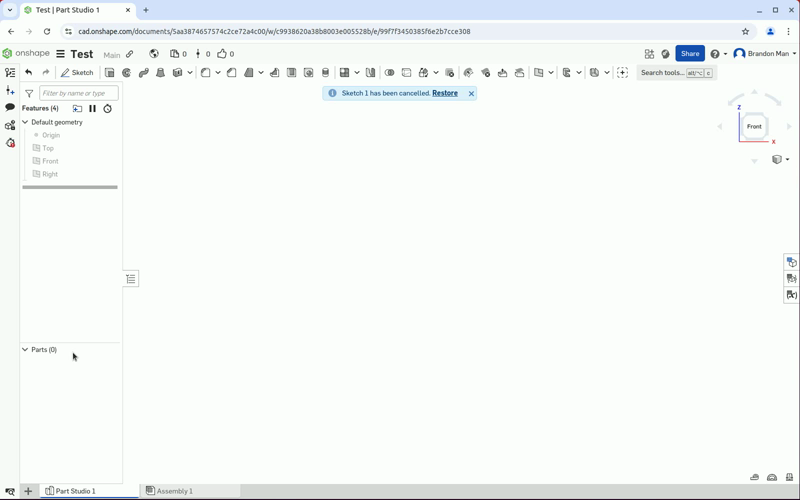
key_up(shift)
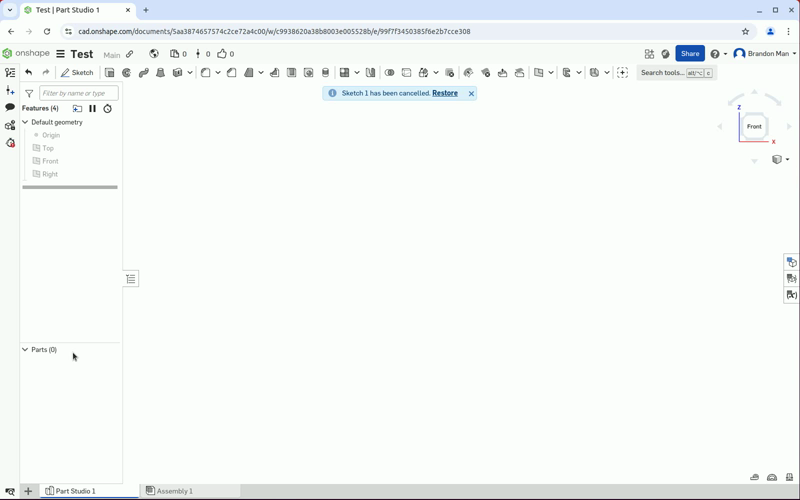
mouse_move(73, 352)
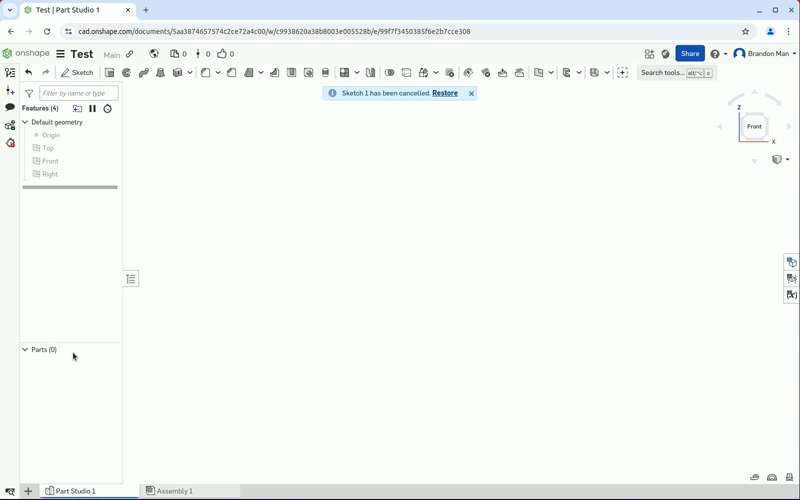
key(shift+y)
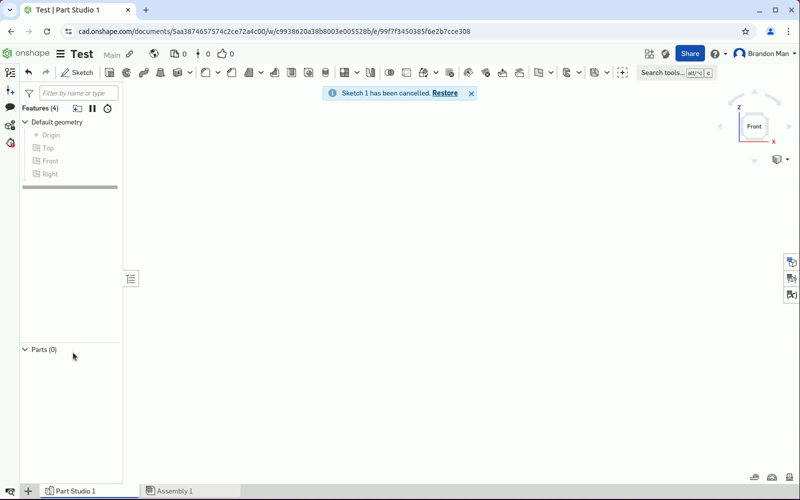
key(shift+s)
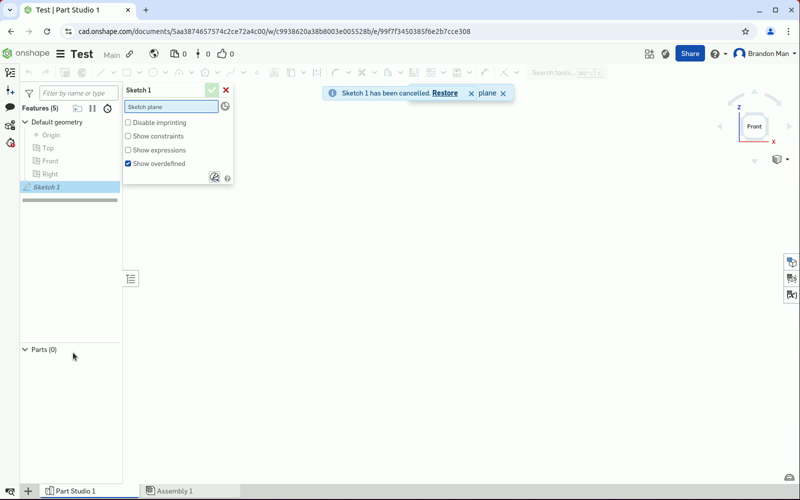
mouse_move(73, 163)
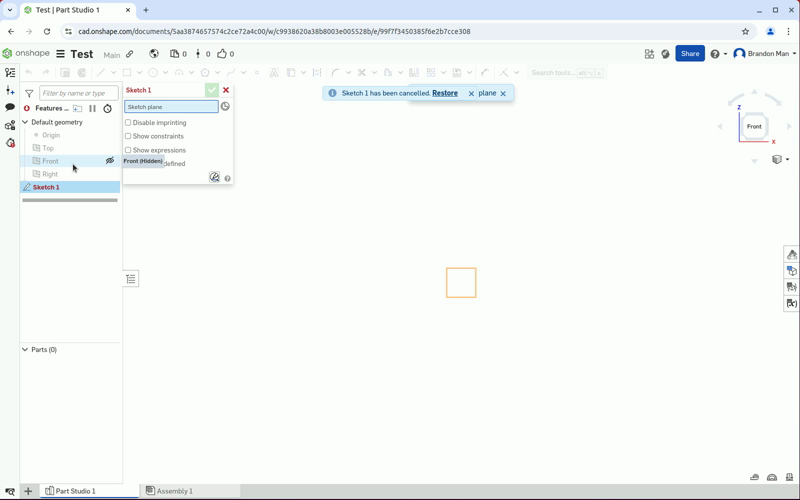
click(73, 163)
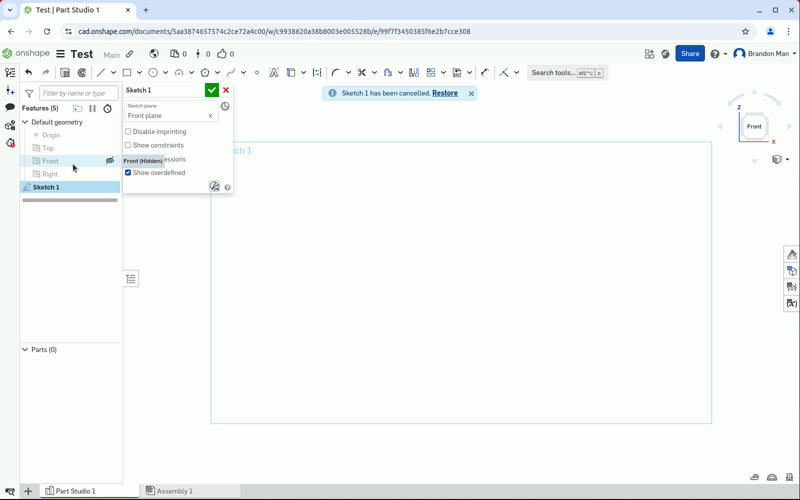
mouse_move(73, 352)
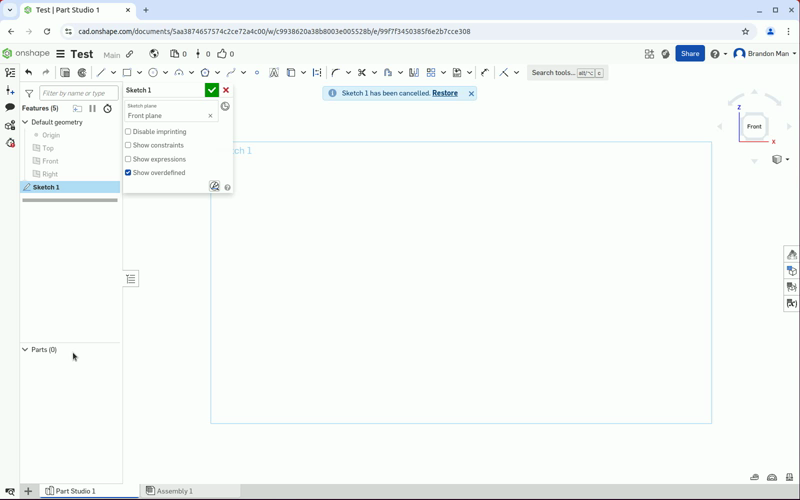
key(y)
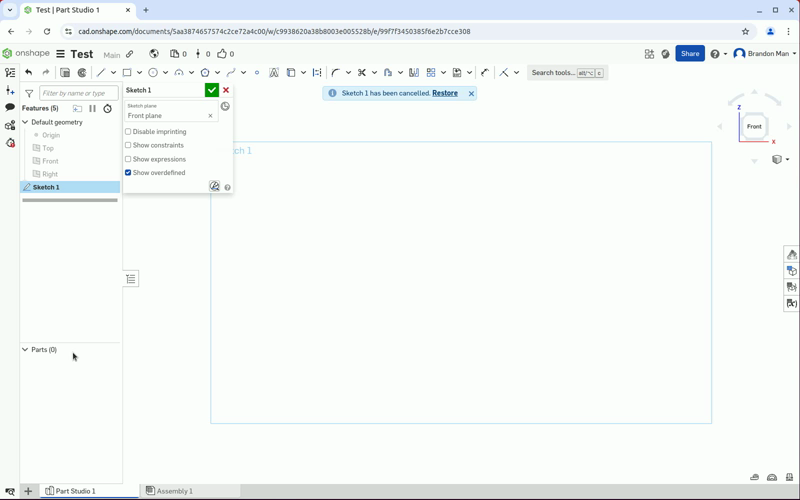
key(l)
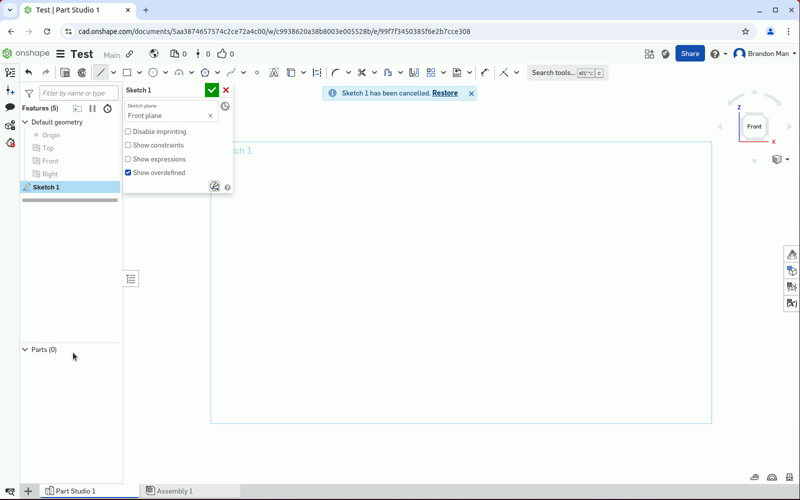
key_down(shift)
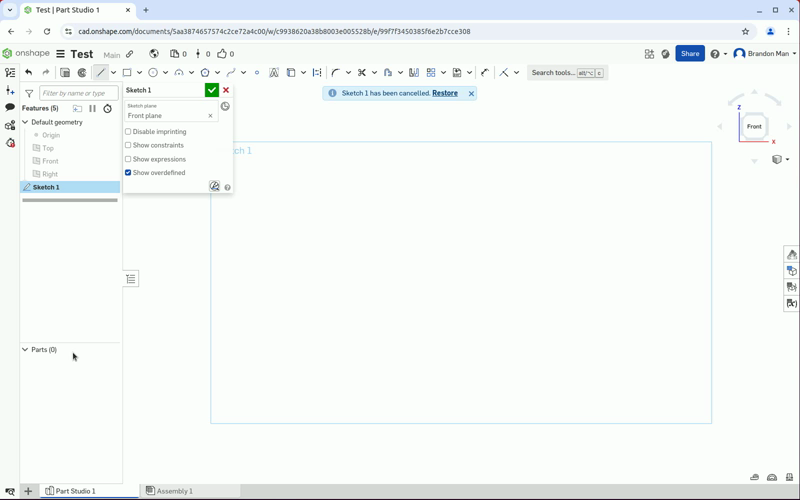
mouse_move(460, 282)
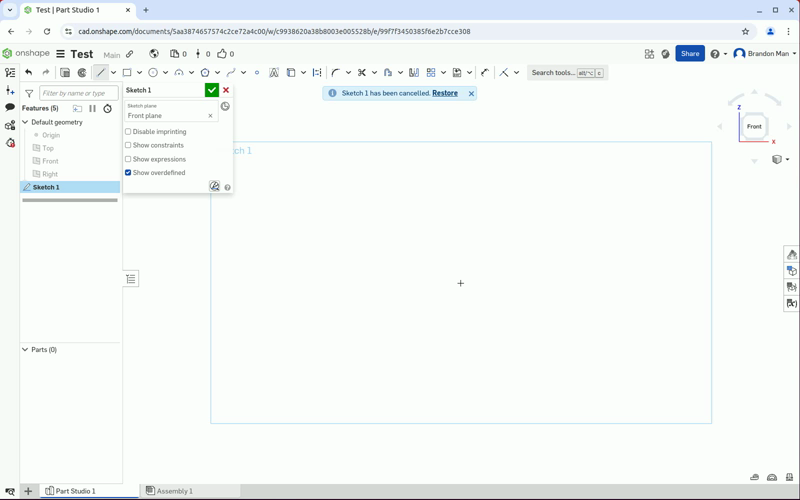
click(460, 282)
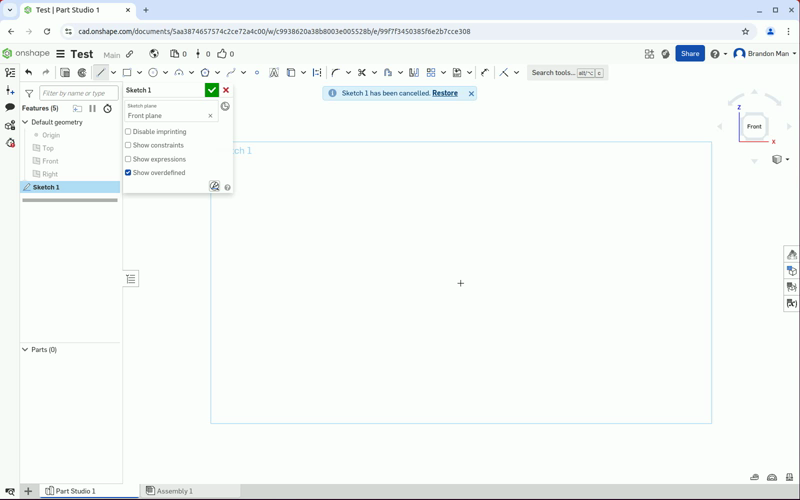
key_up(shift)
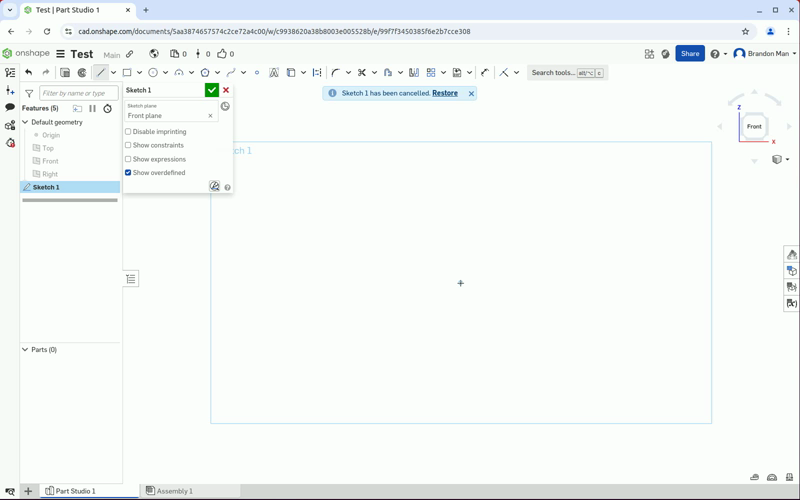
key_down(shift)
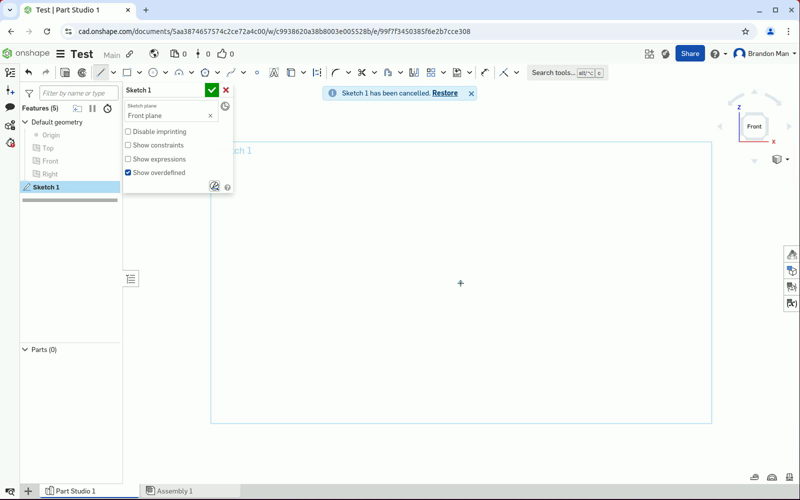
mouse_move(573, 282)
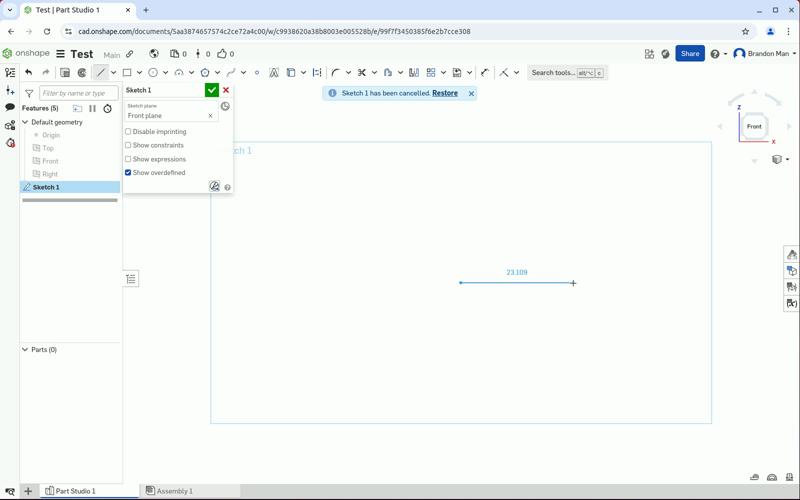
click(573, 282)
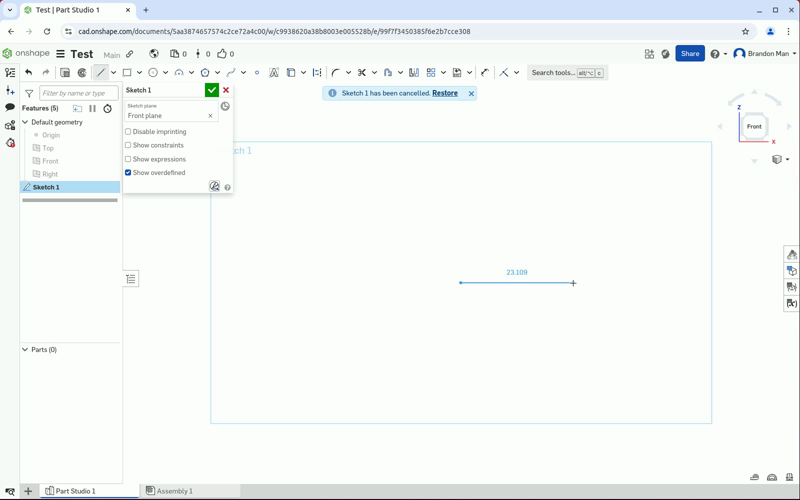
key_up(shift)
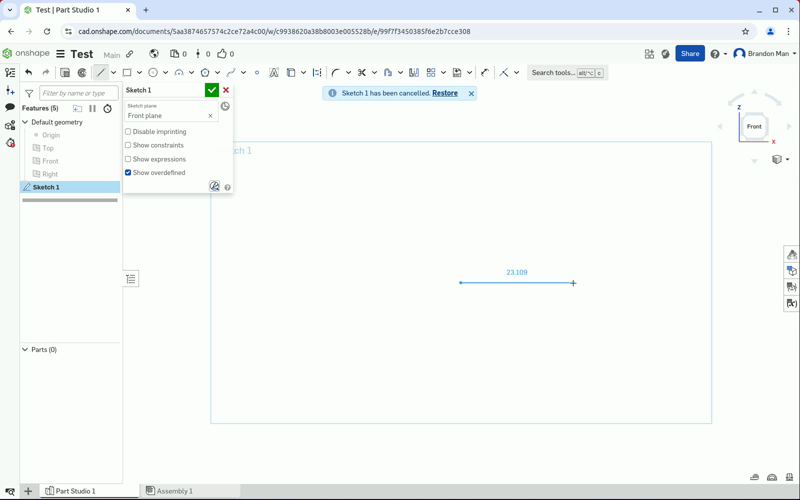
key_down(shift)
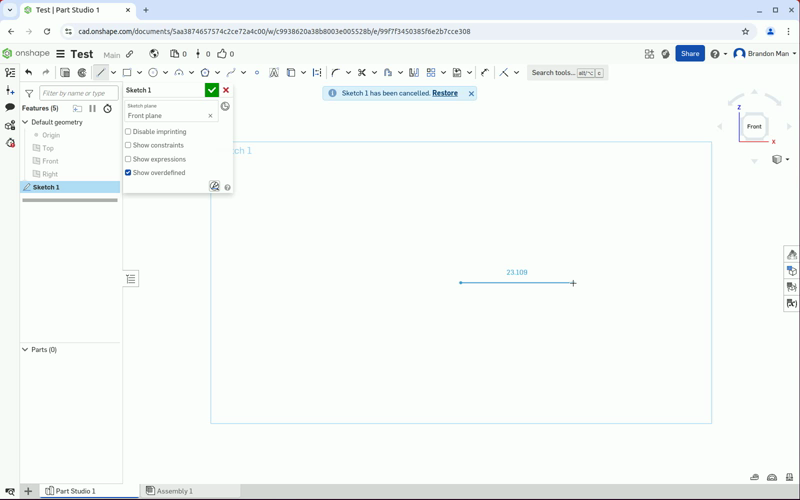
mouse_move(573, 219)
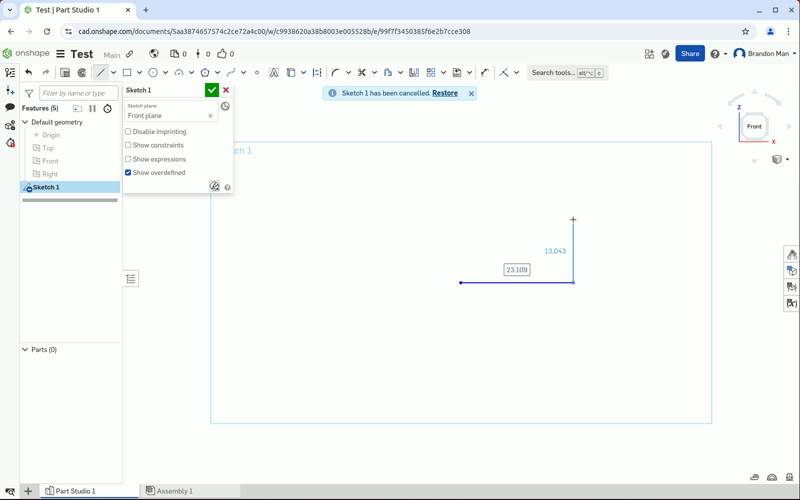
click(573, 219)
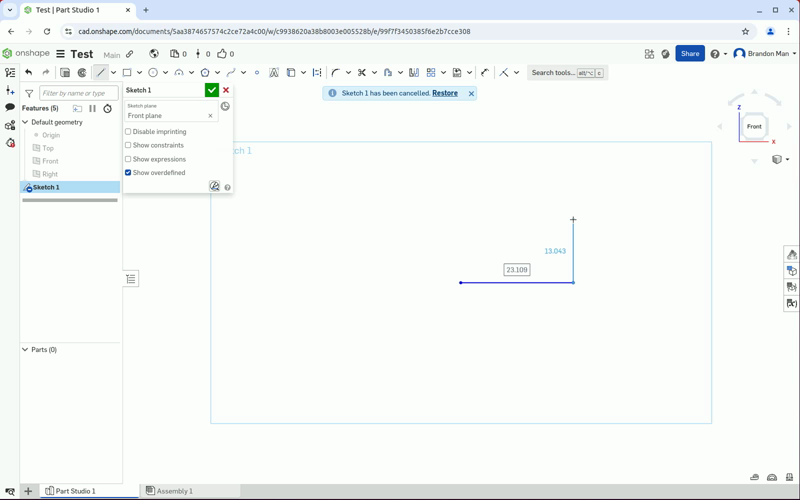
key_up(shift)
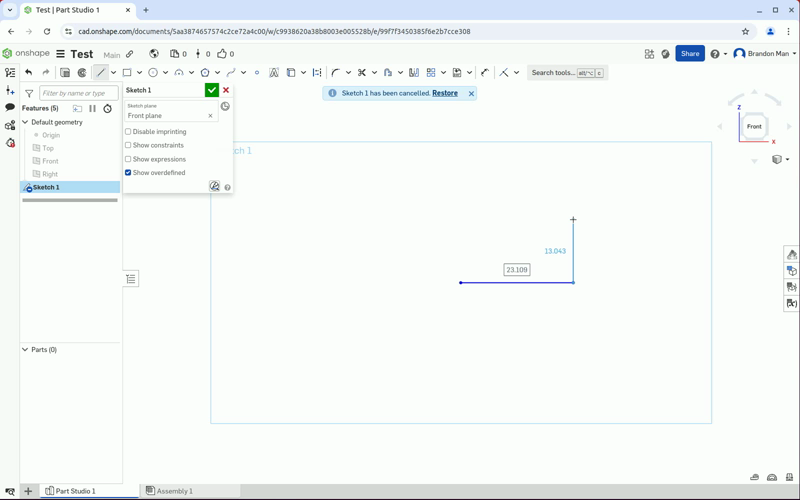
key_down(shift)
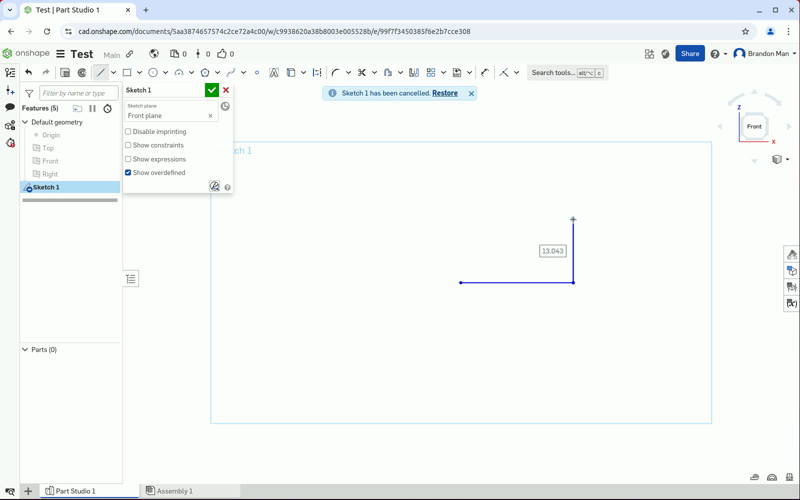
mouse_move(460, 219)
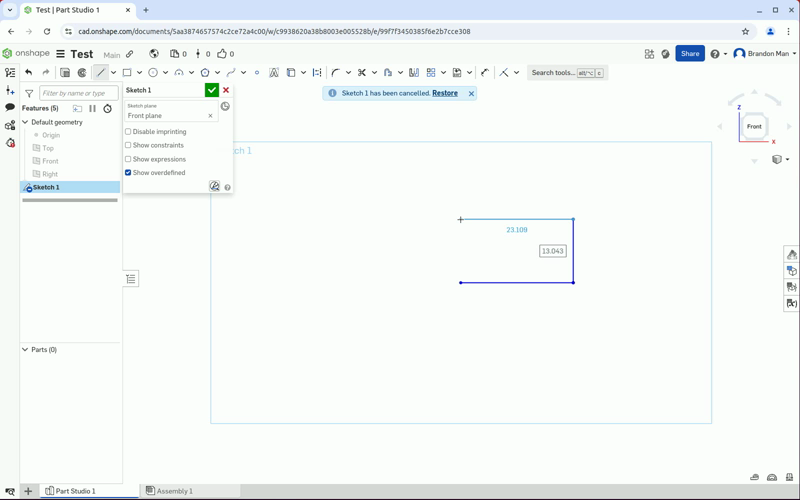
click(460, 219)
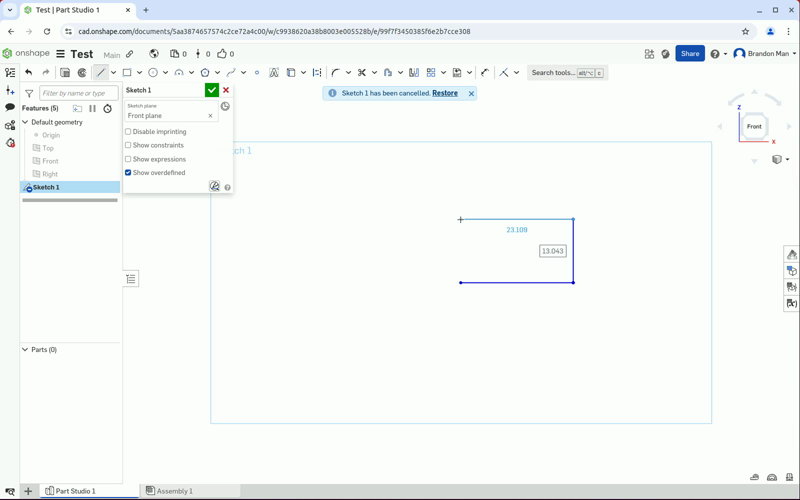
key_up(shift)
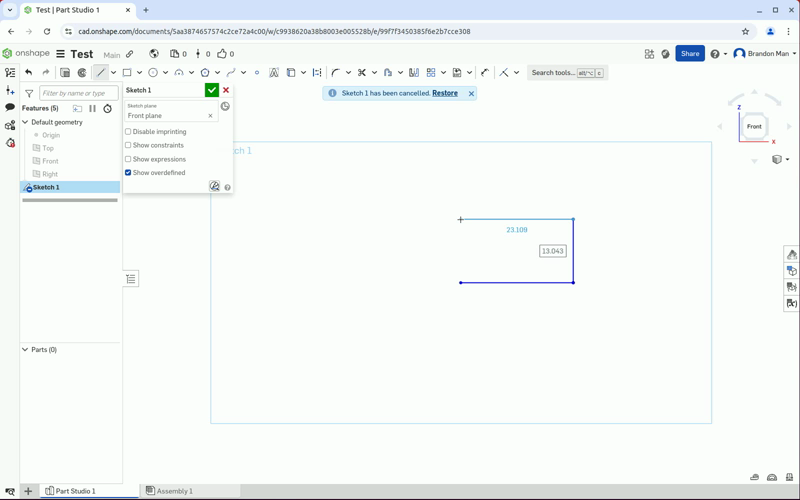
key_down(shift)
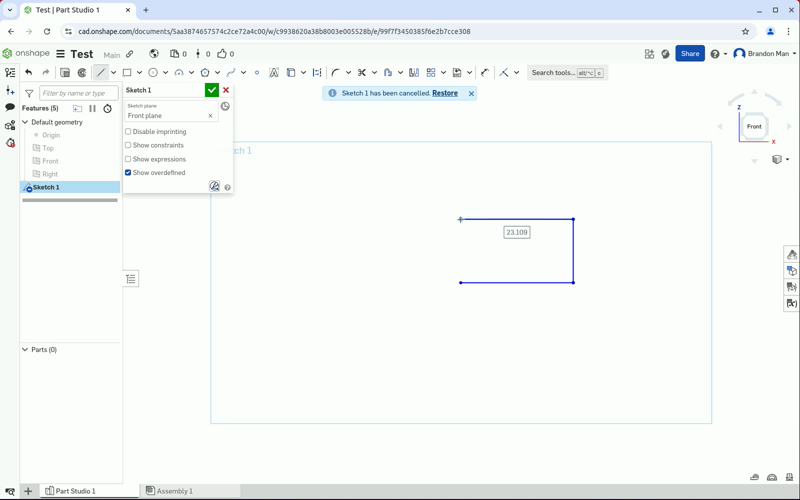
mouse_move(460, 282)
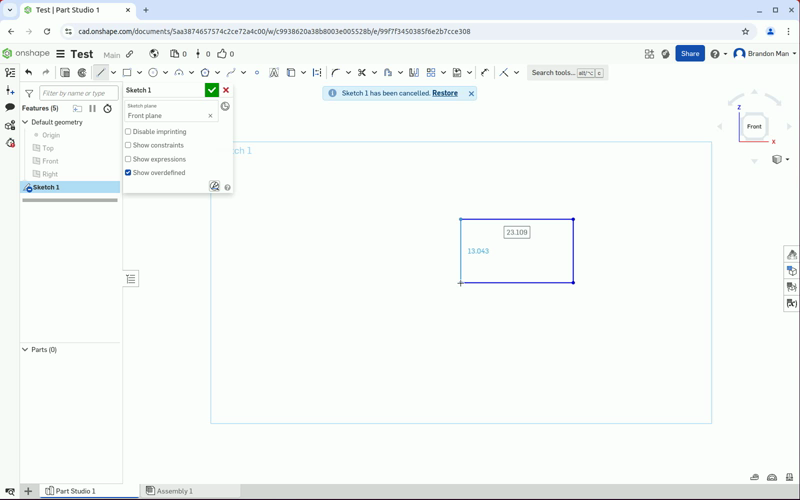
key_up(shift)
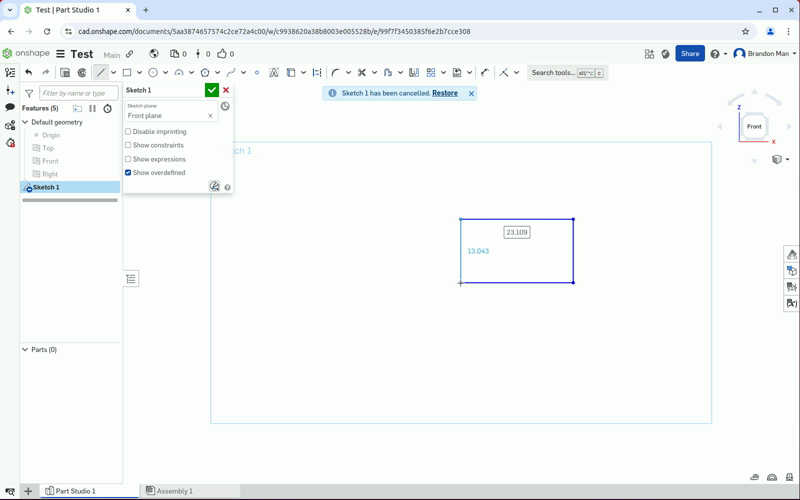
click(460, 282)
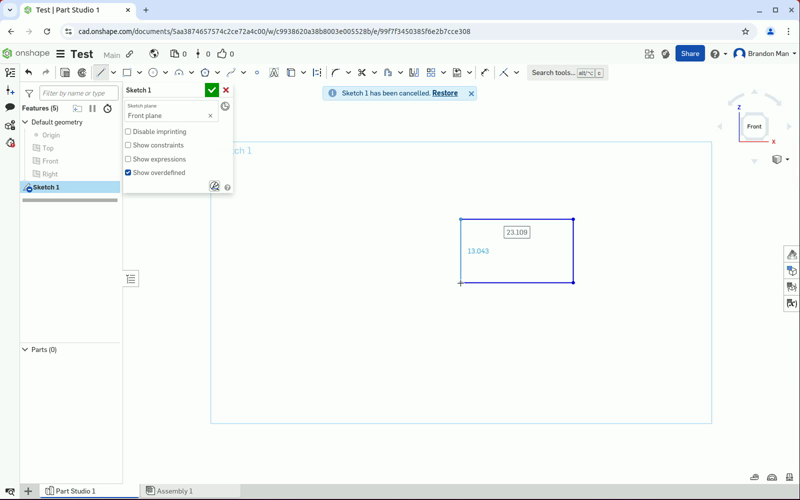
key(esc)
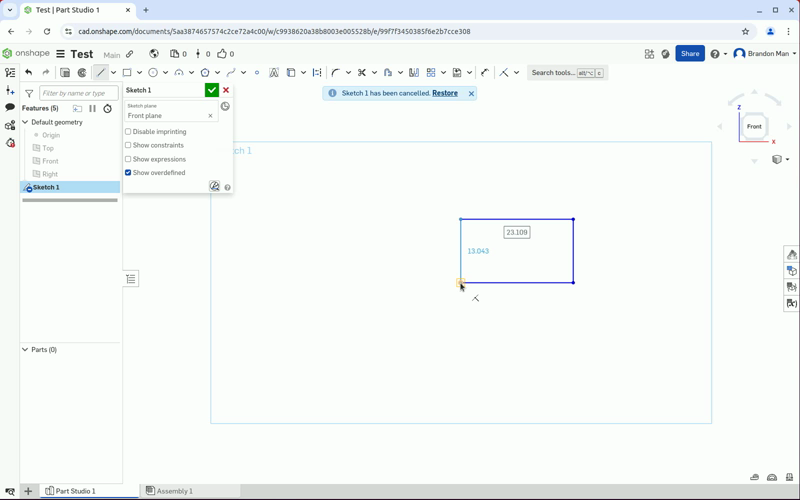
mouse_move(565, 240)
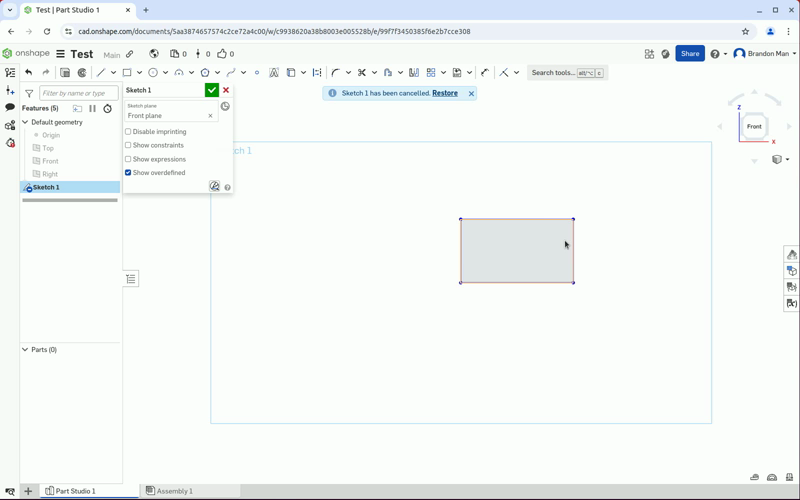
click(565, 240)
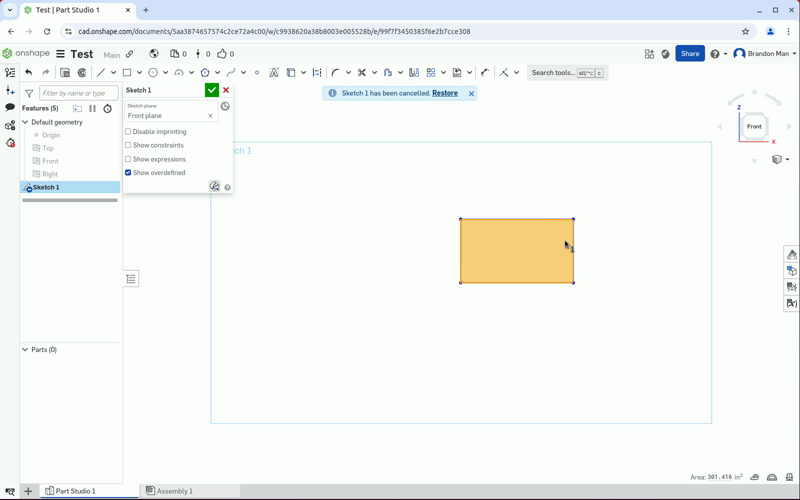
mouse_move(73, 352)
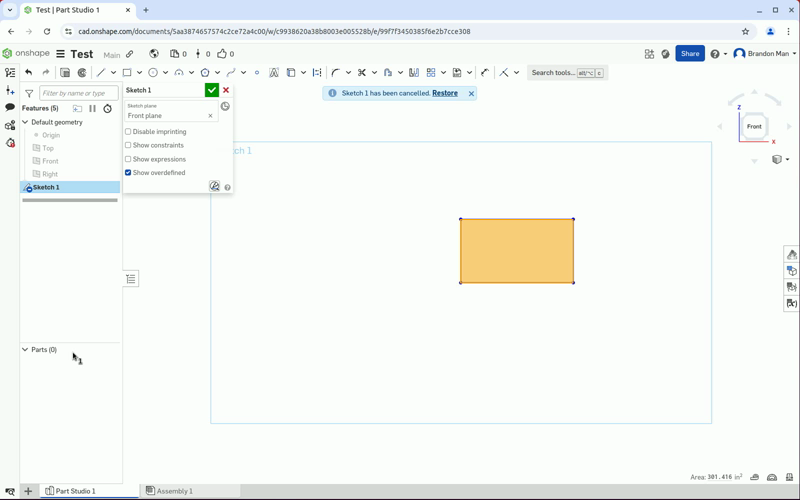
key(shift+y)
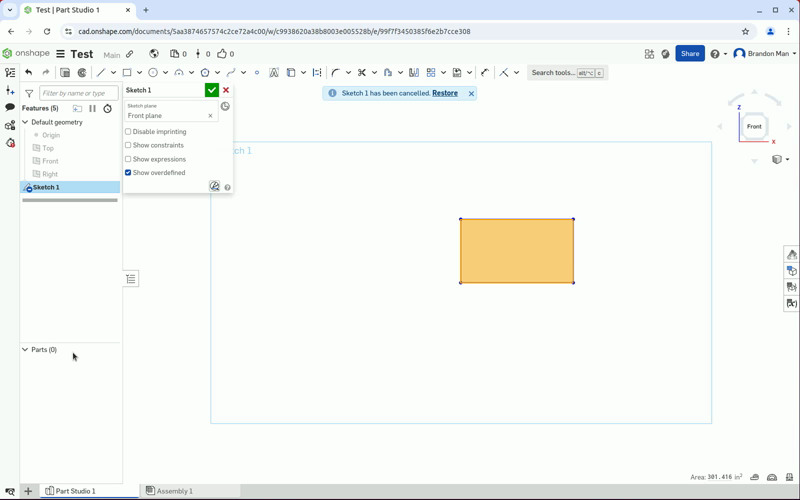
key(shift+e)
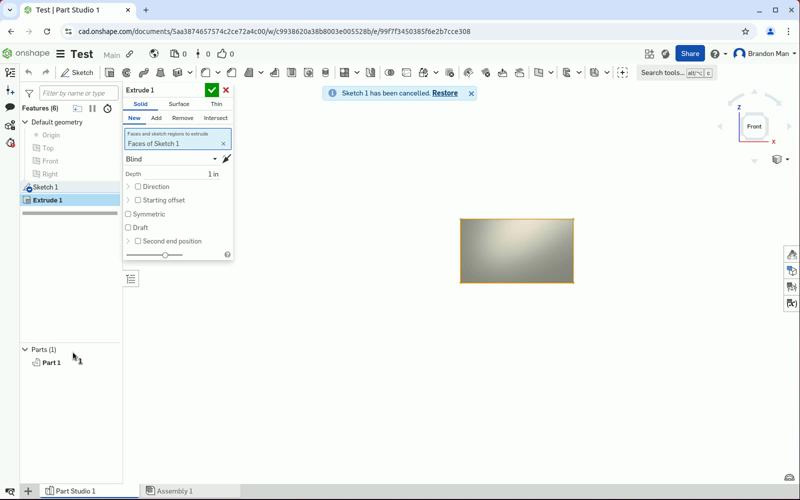
mouse_move(143, 106)
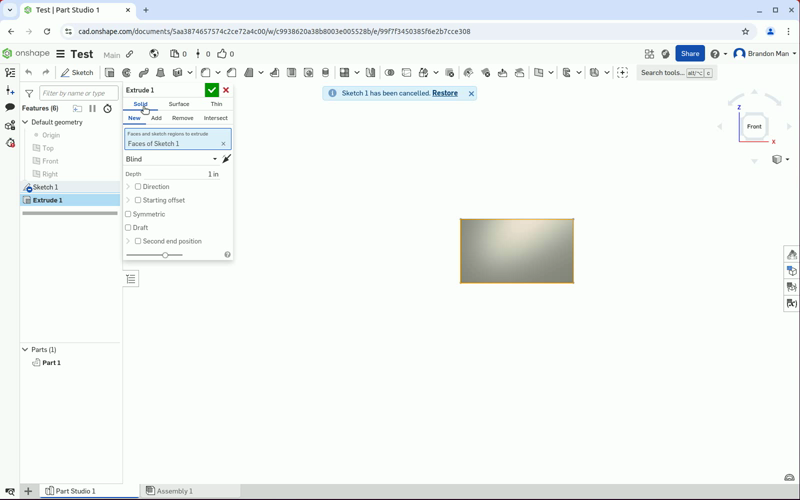
click(143, 106)
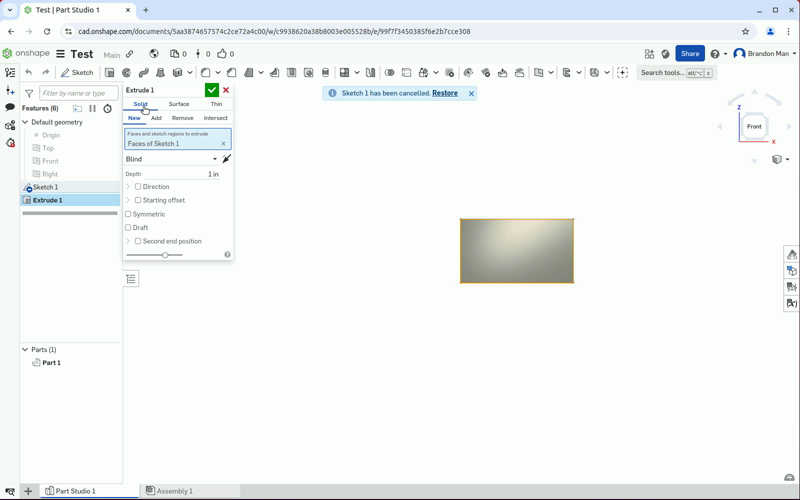
mouse_move(137, 120)
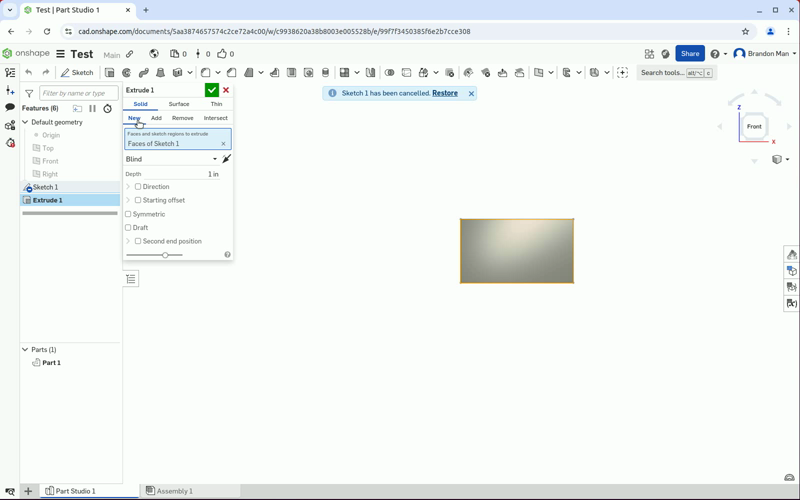
click(137, 120)
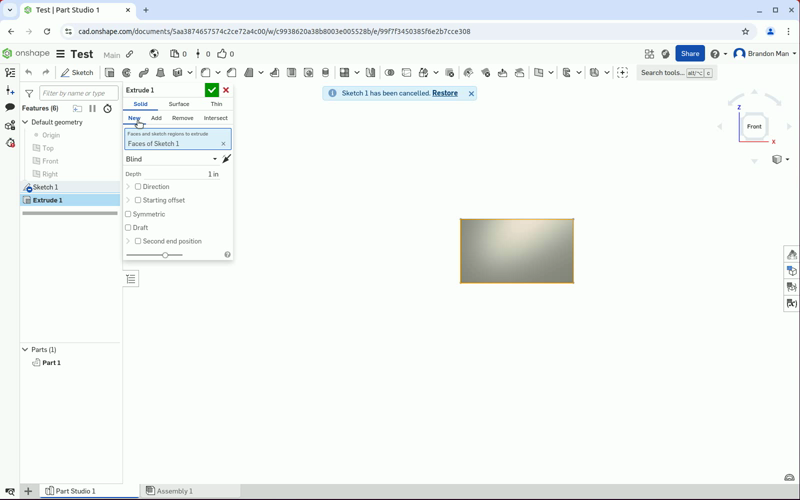
key(tab, 4)
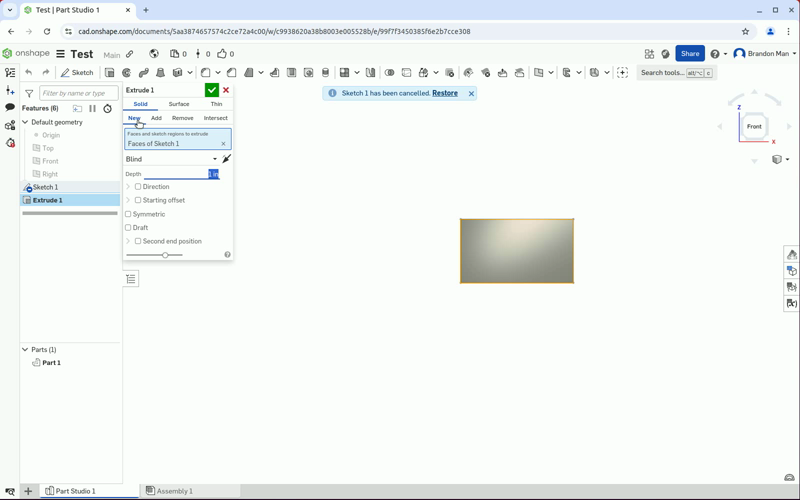
text(13.239)
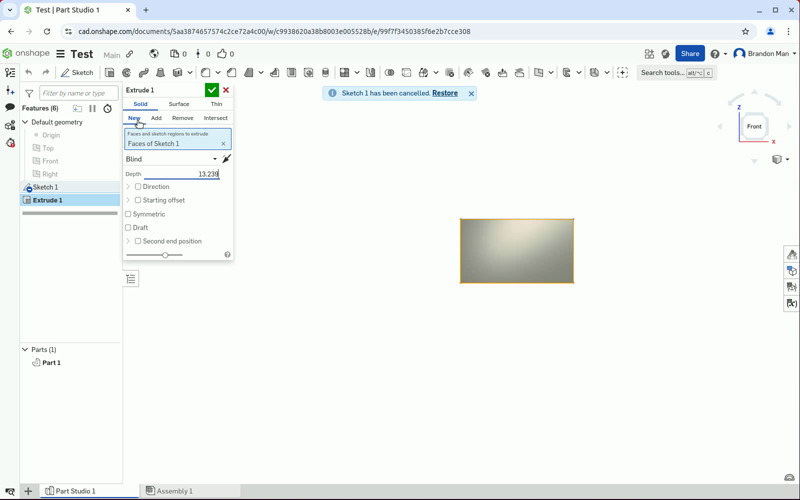
key(enter)
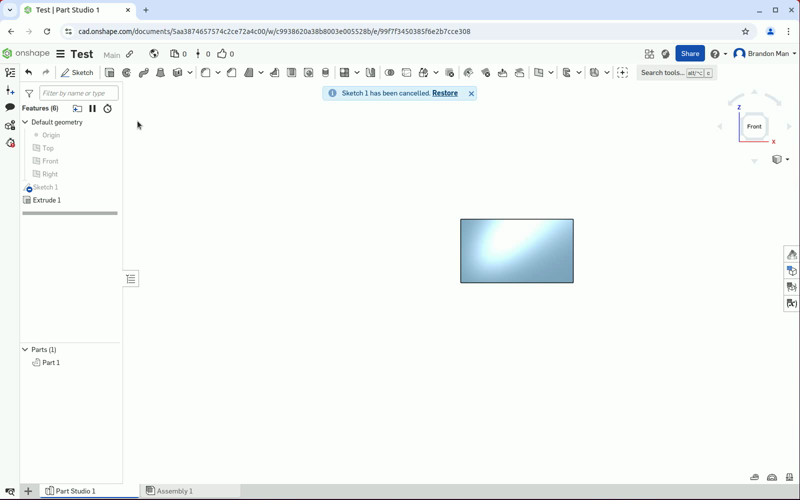
key(shift+h)
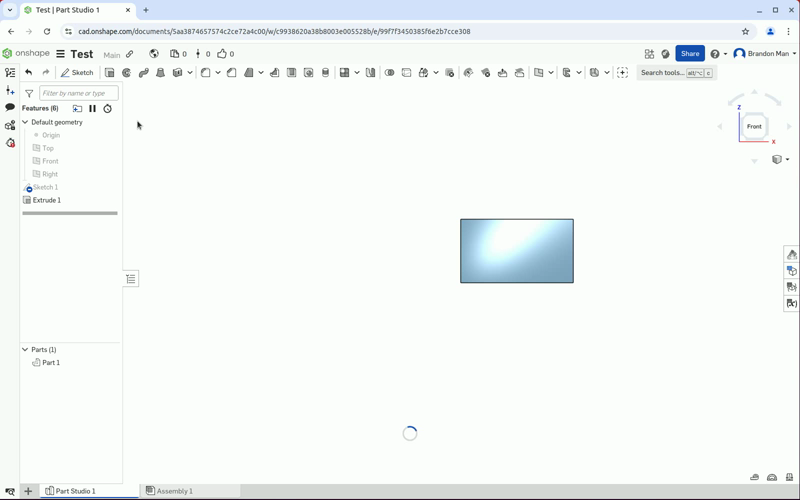
key(shift+h)
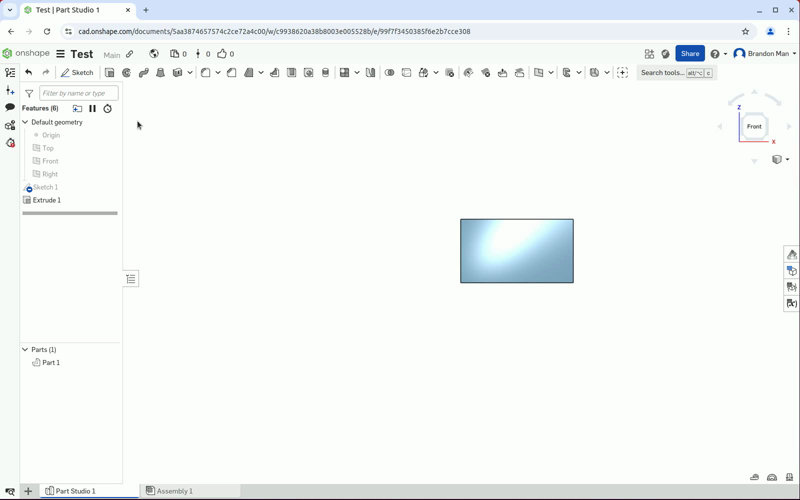
mouse_move(73, 189)
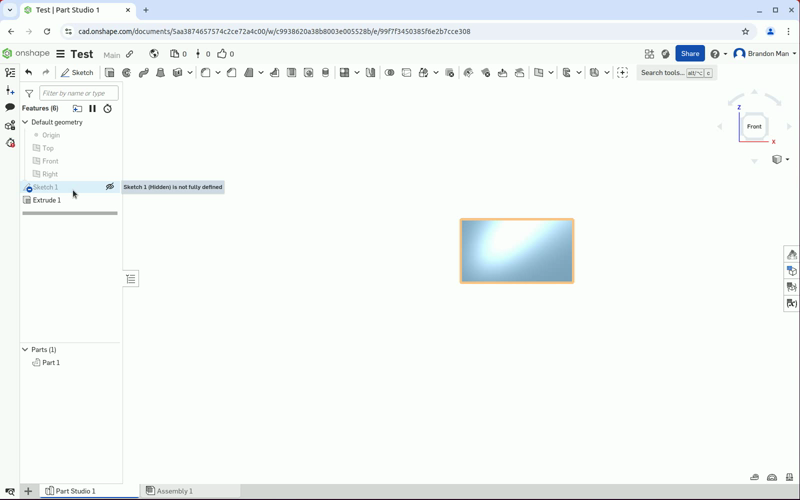
click(73, 189)
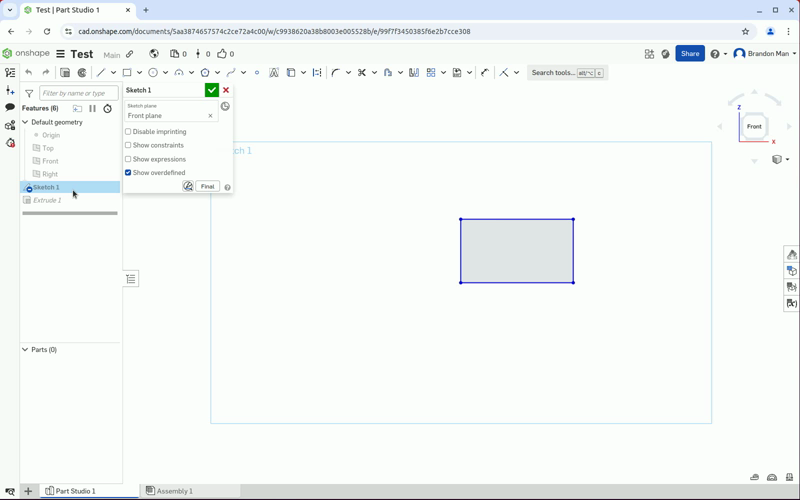
mouse_move(229, 92)
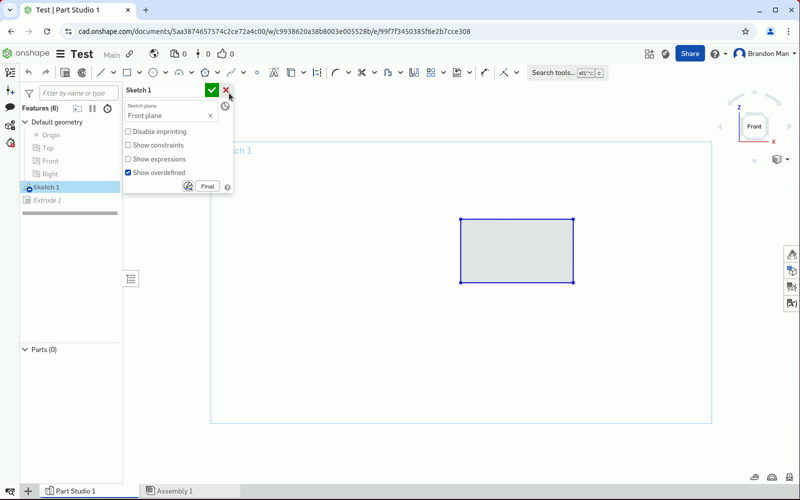
click(229, 92)
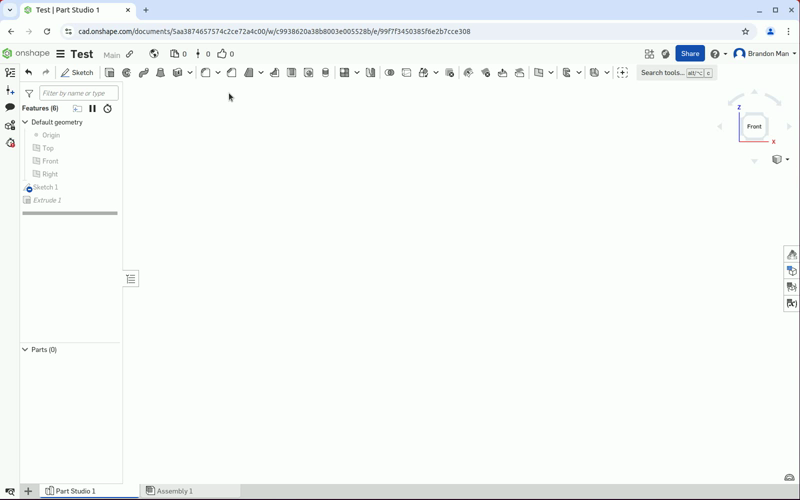
mouse_move(73, 352)
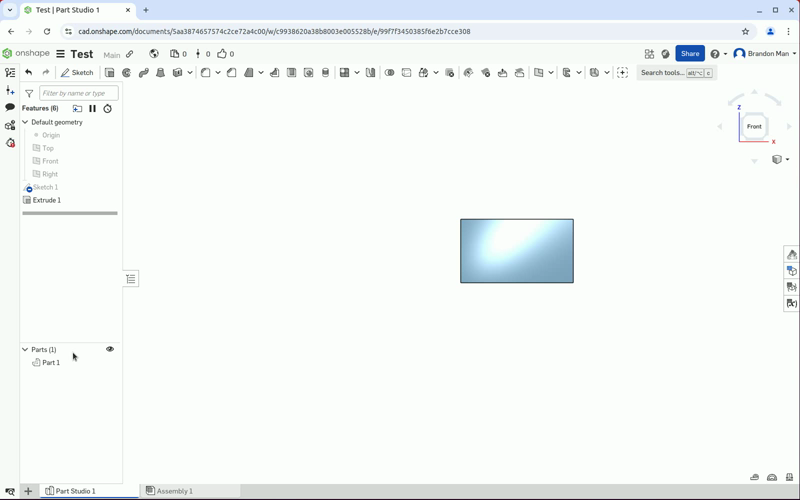
key(y)
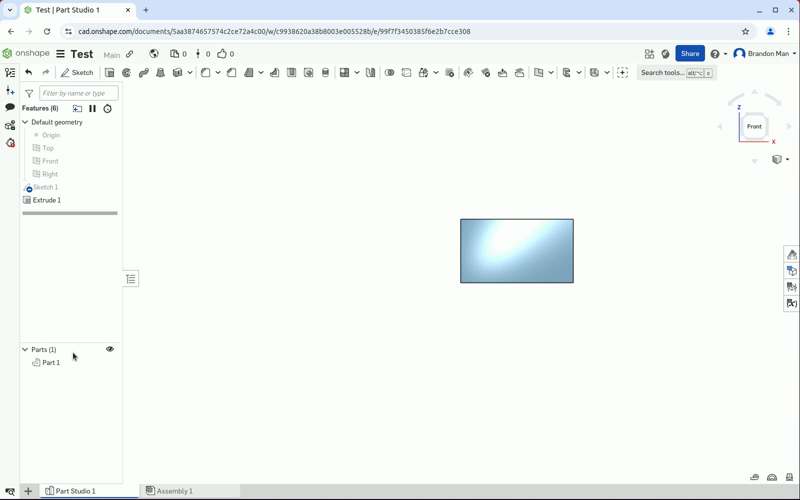
key(shift+p)
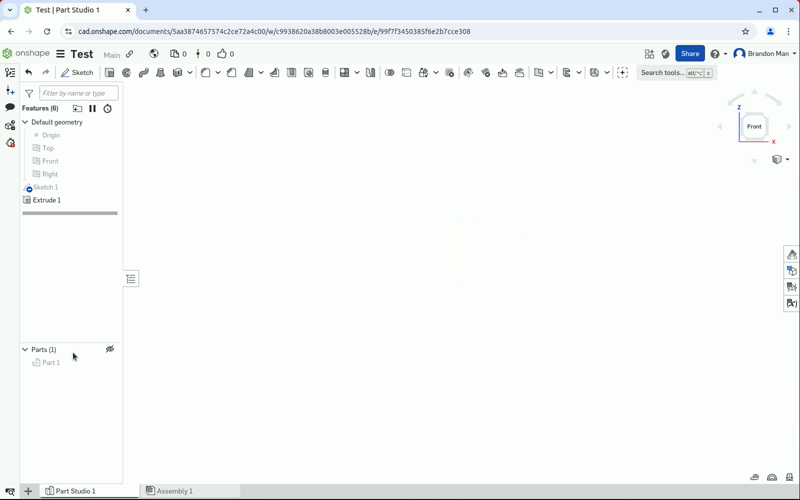
key(space)
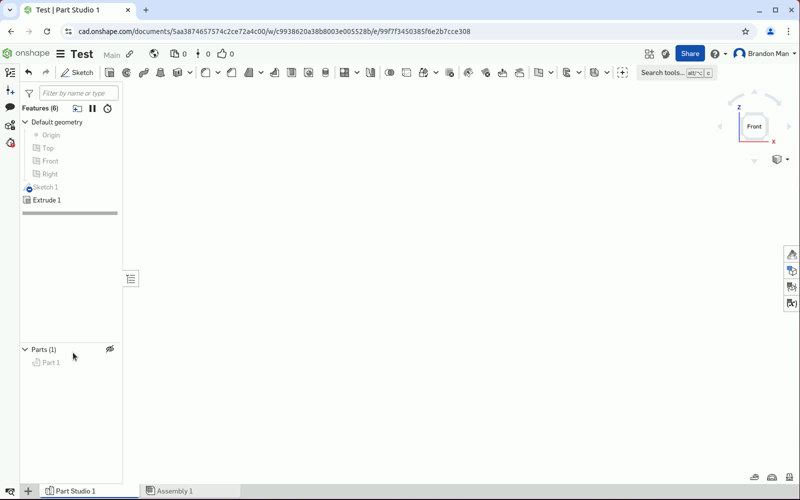
key_down(shift)
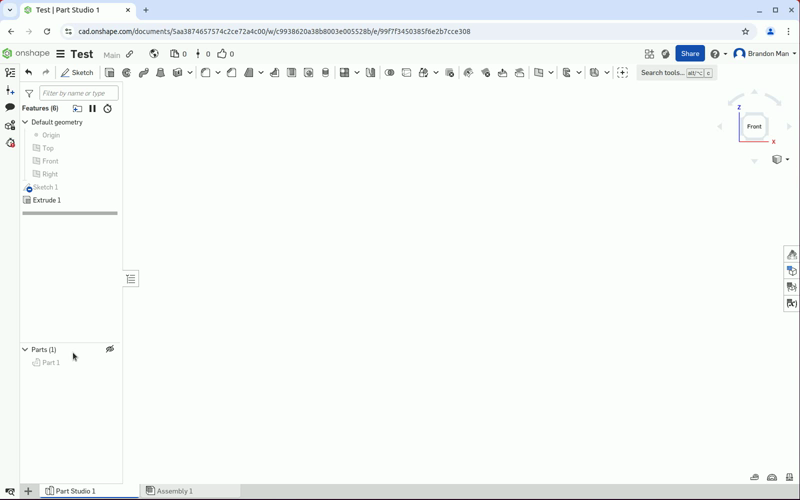
key(left)
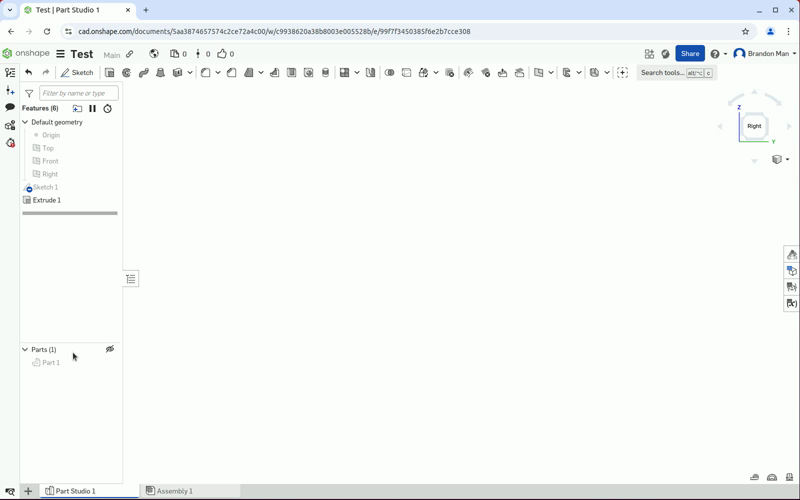
key_up(shift)
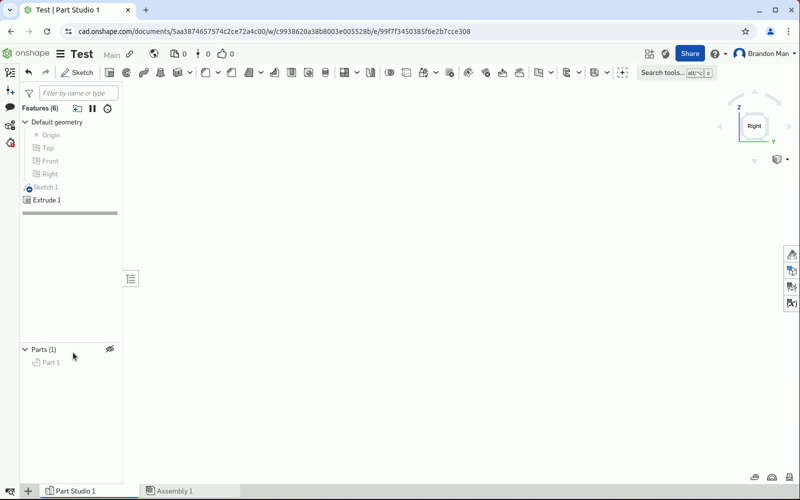
mouse_move(73, 352)
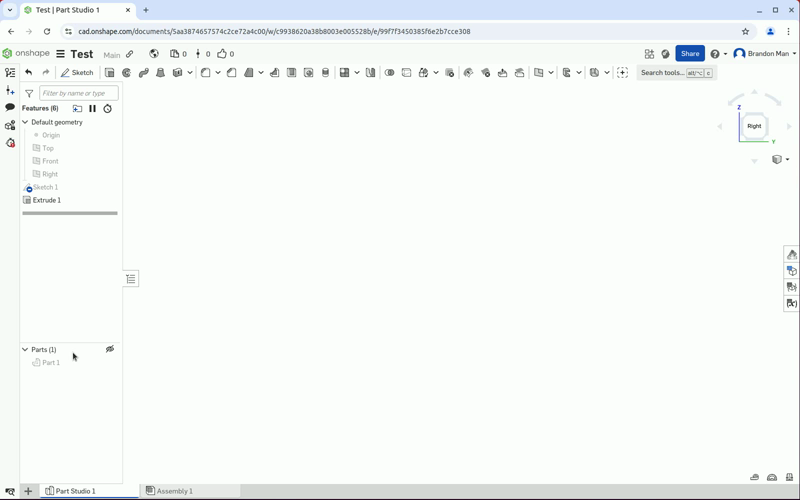
key(shift+y)
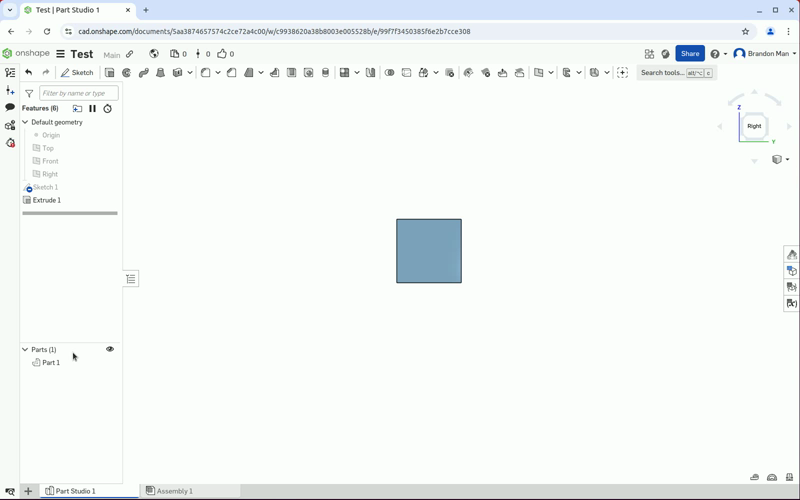
mouse_move(541, 75)
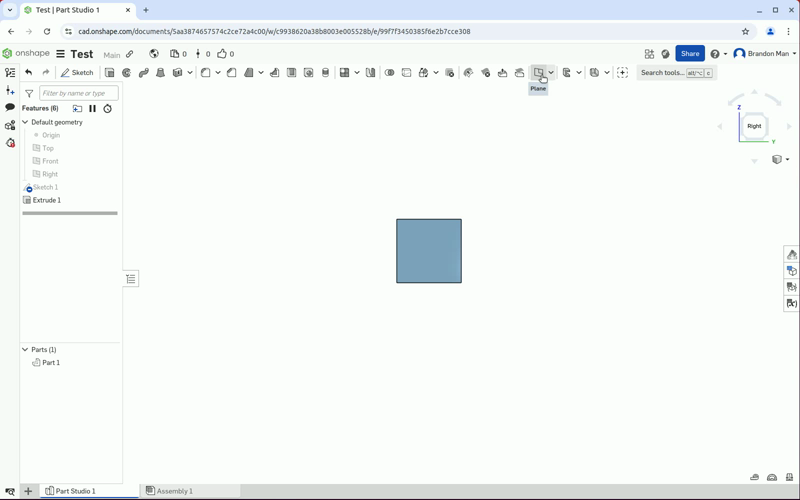
click(541, 75)
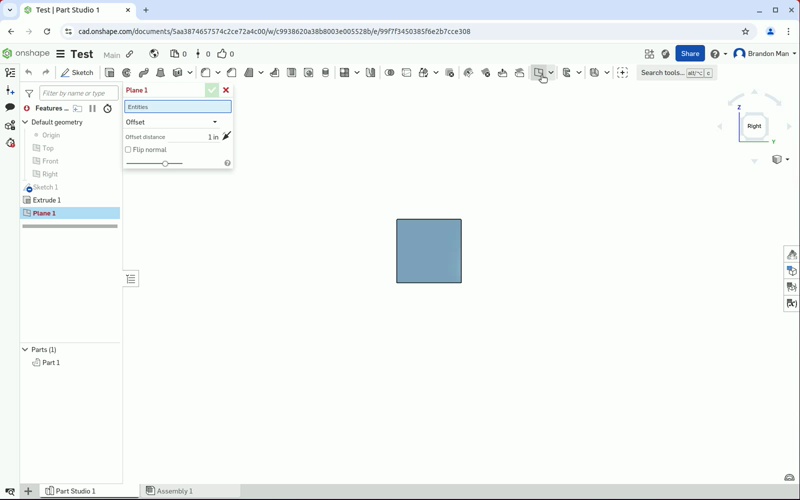
mouse_move(73, 176)
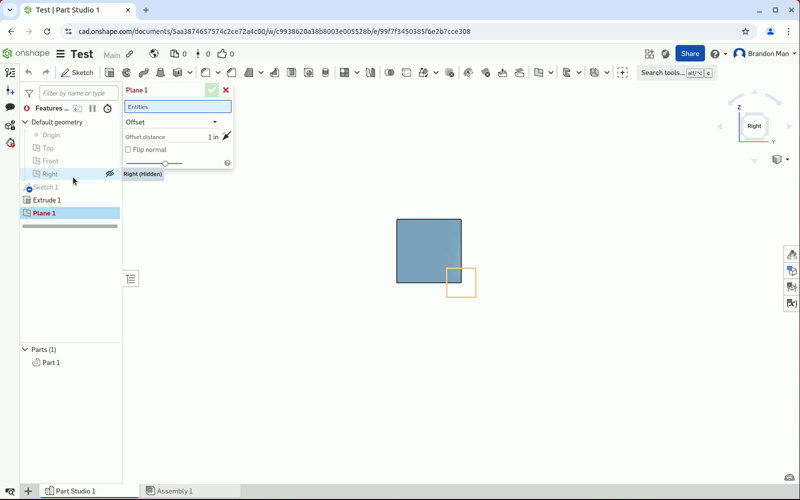
click(73, 176)
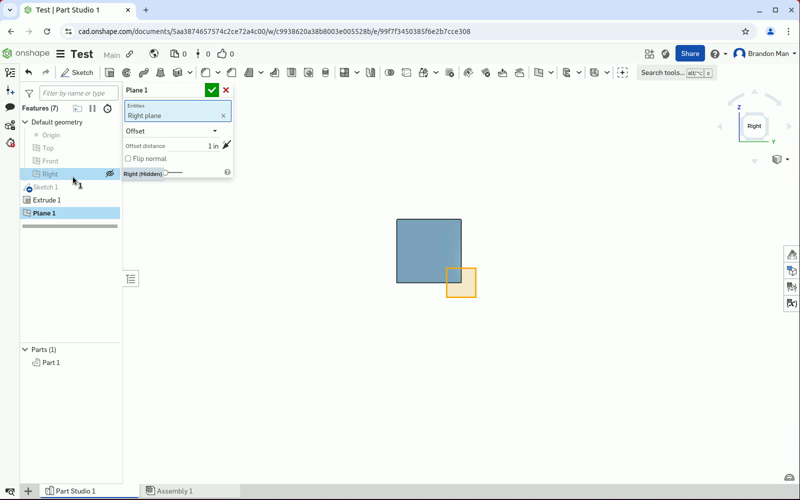
key(tab, 2)
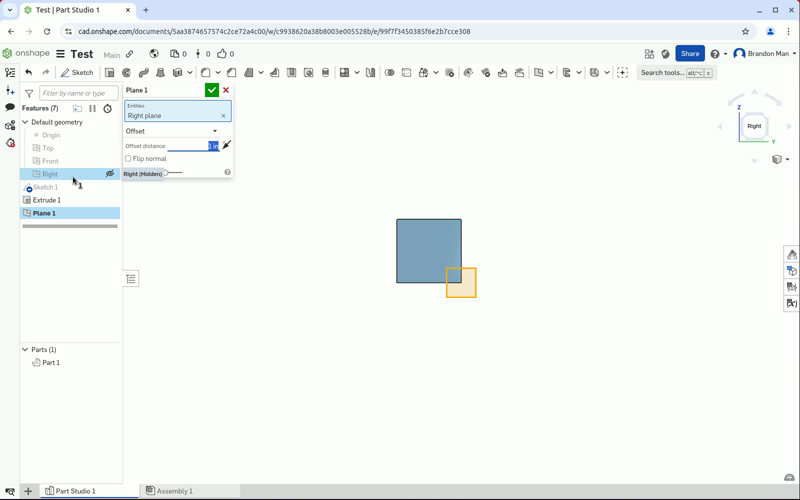
text(23.108)
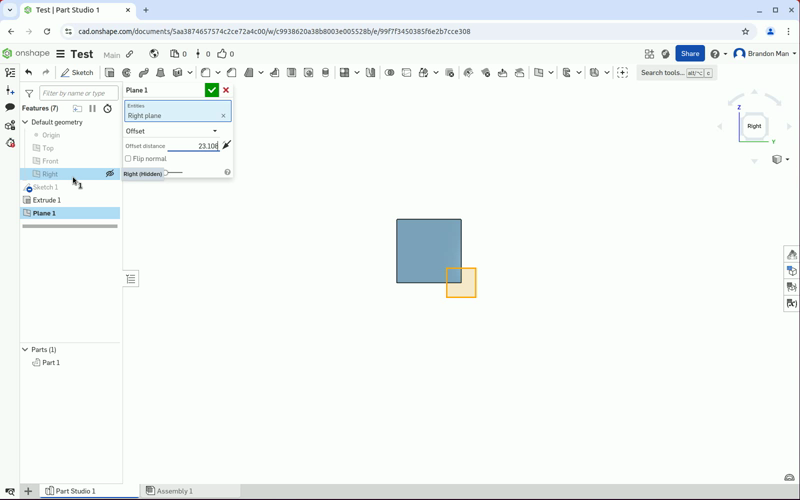
key(enter, 2)
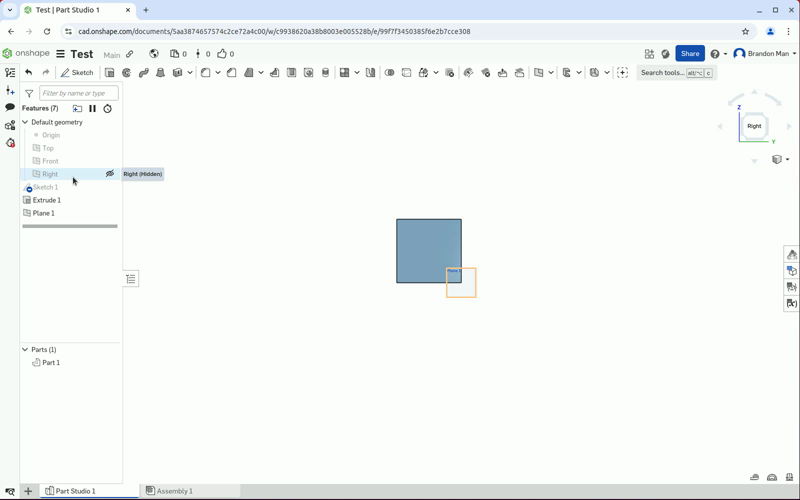
key(shift+s)
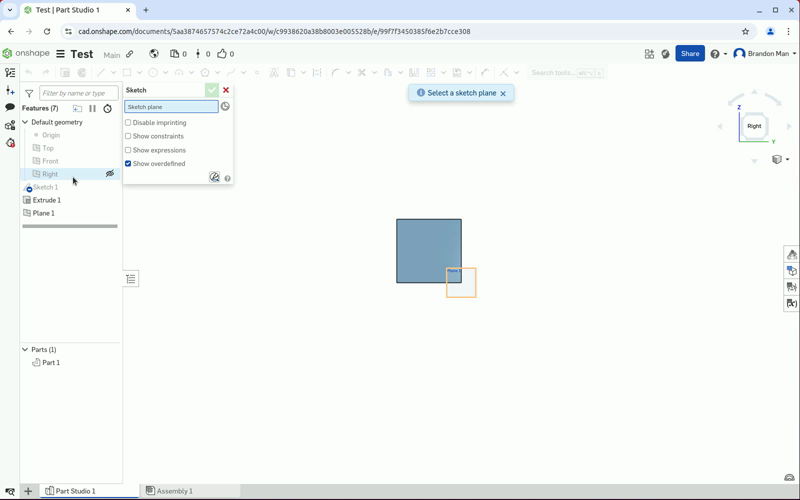
mouse_move(73, 215)
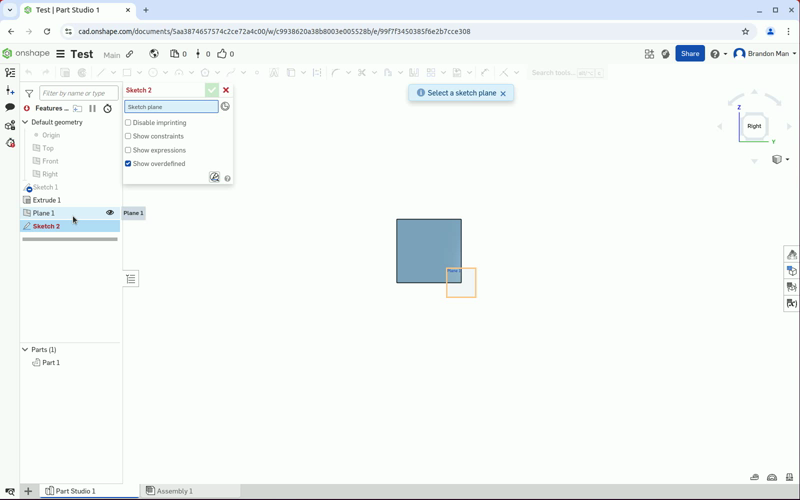
click(73, 215)
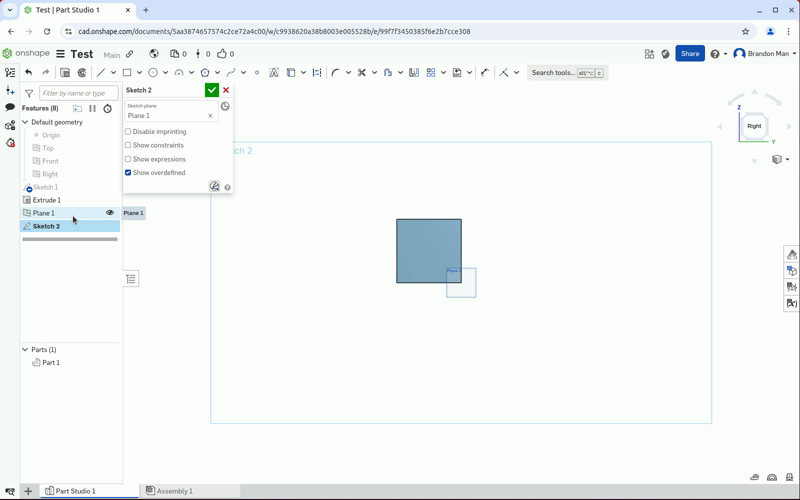
mouse_move(73, 352)
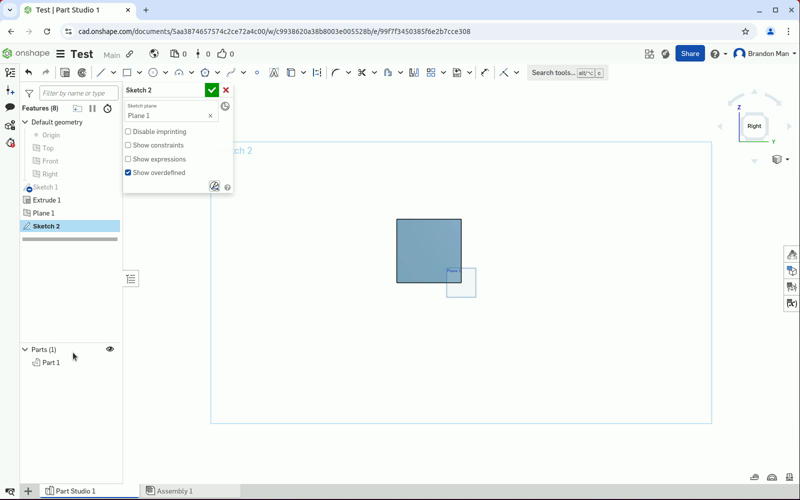
key(y)
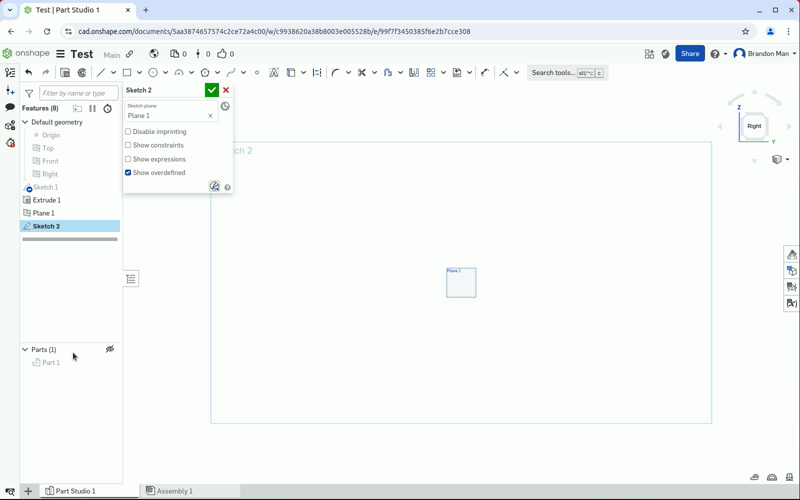
key(l)
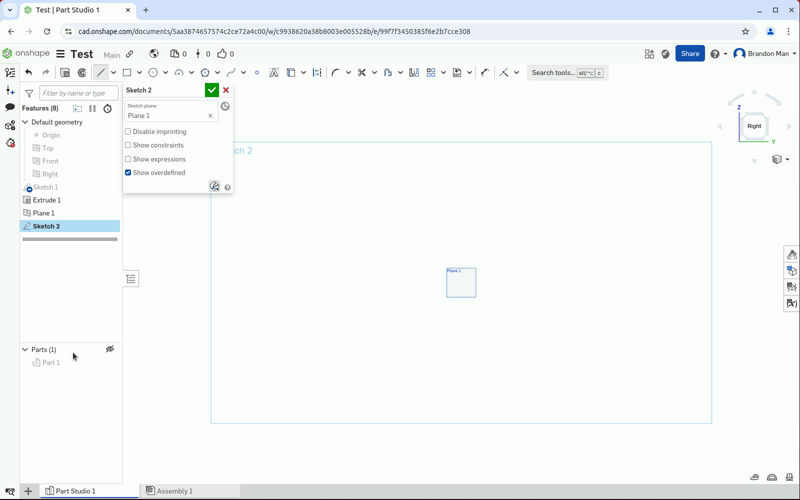
key_down(shift)
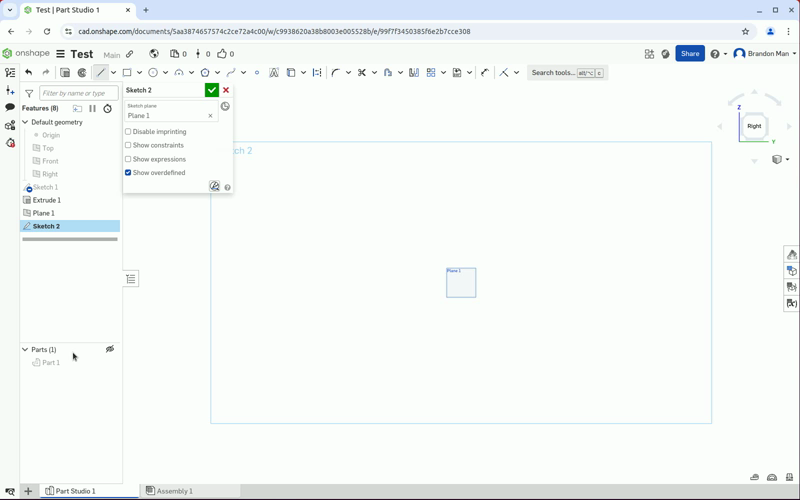
mouse_move(396, 251)
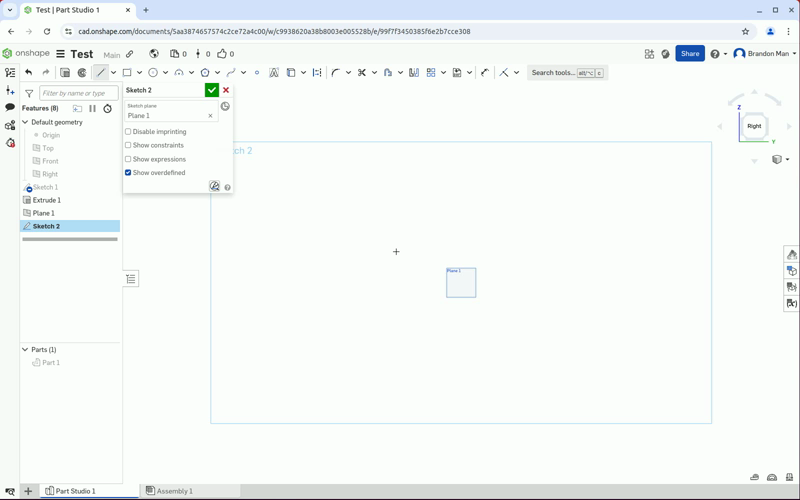
click(396, 251)
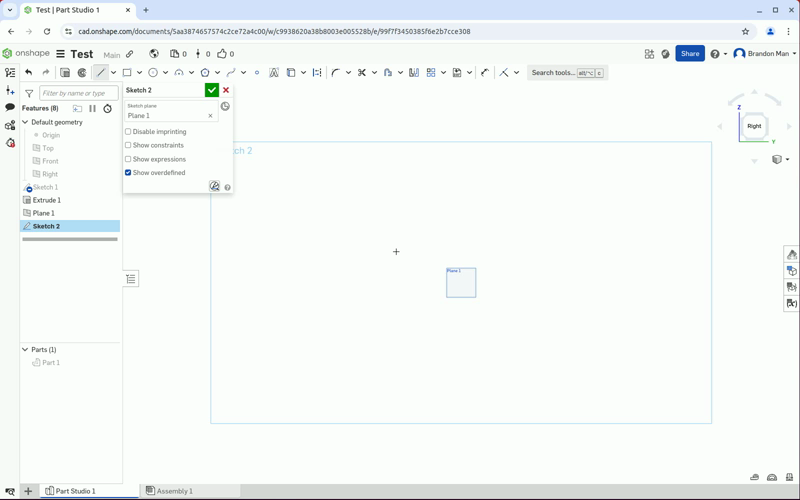
key_up(shift)
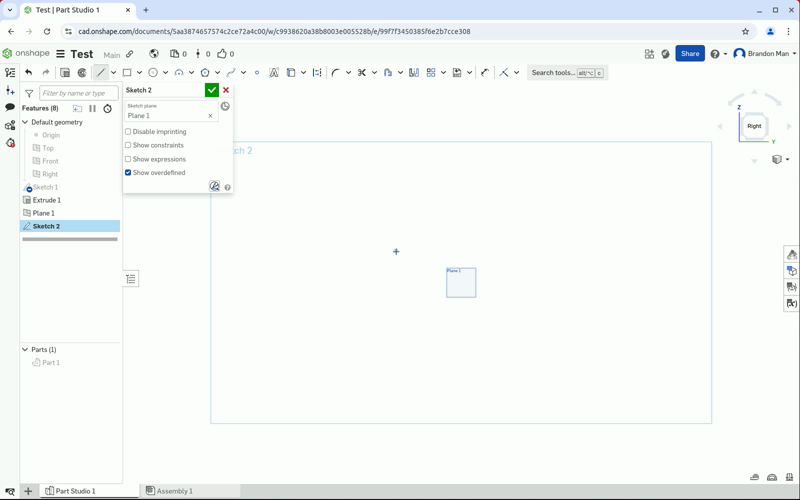
key_down(shift)
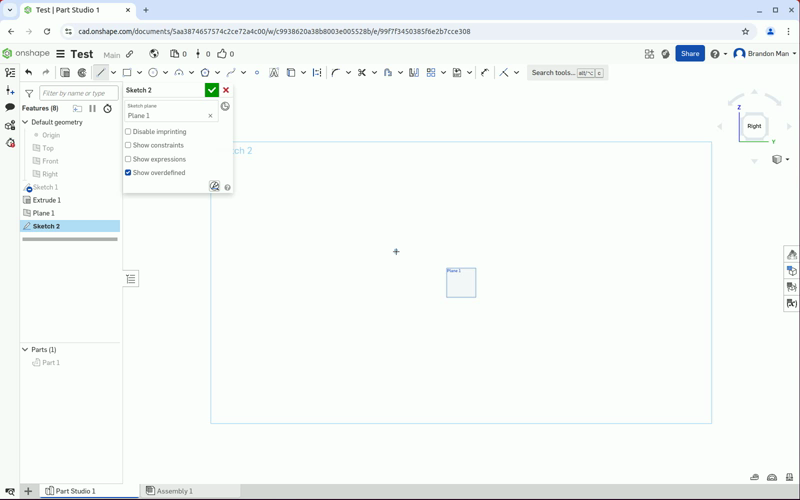
mouse_move(426, 251)
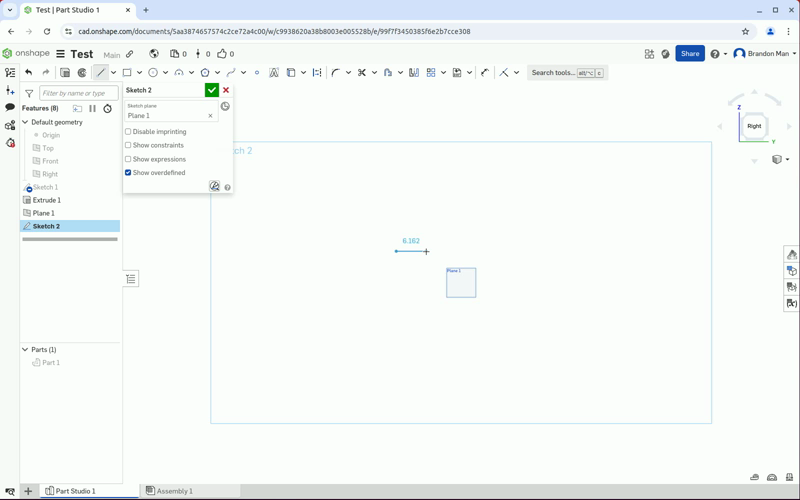
mouse_move(428, 218)
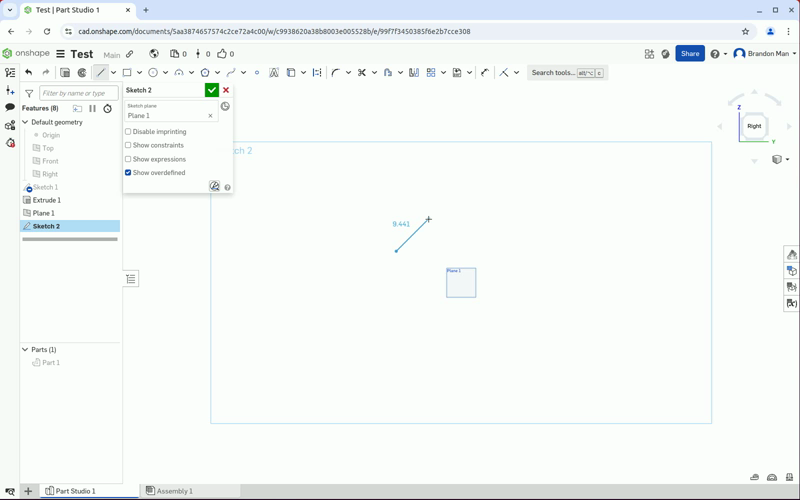
click(428, 218)
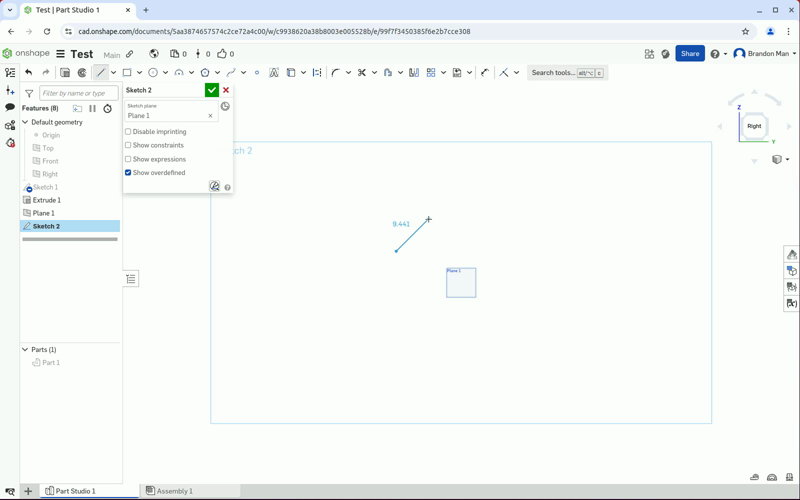
key_up(shift)
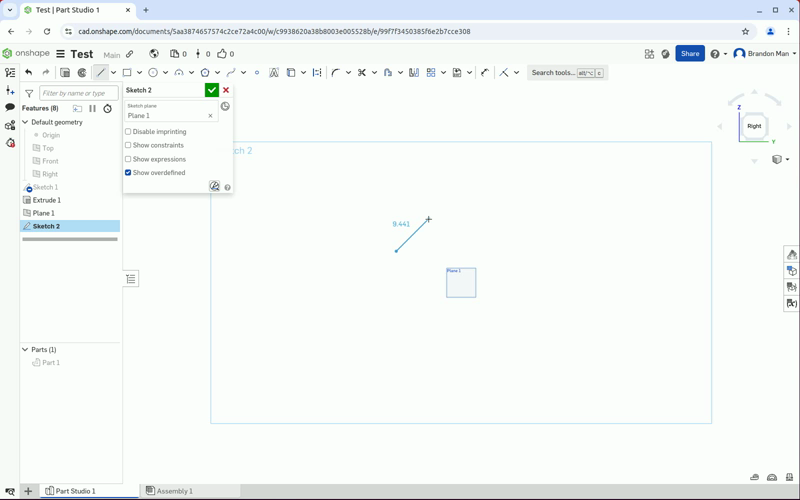
key_down(shift)
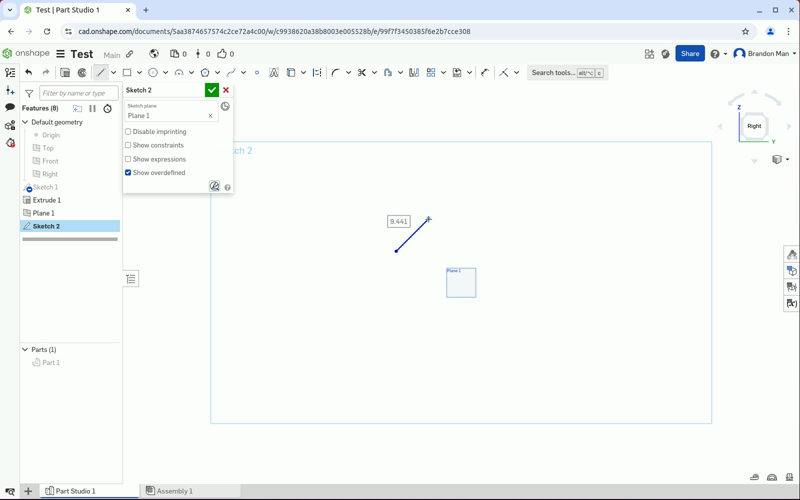
mouse_move(458, 218)
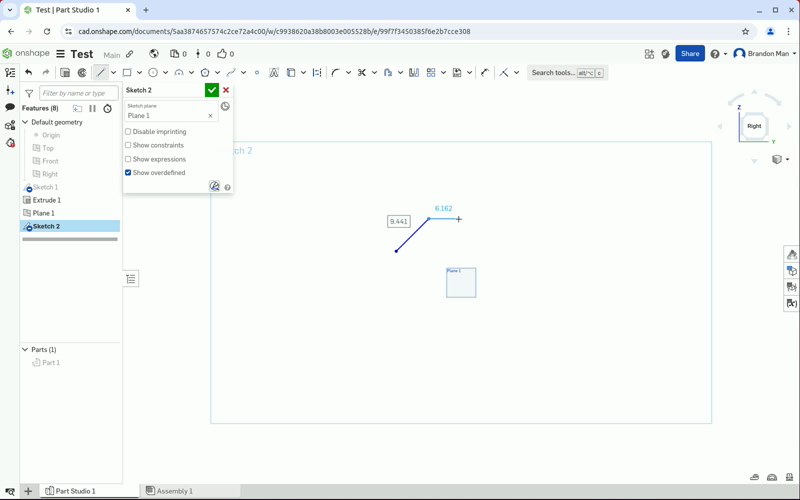
mouse_move(396, 218)
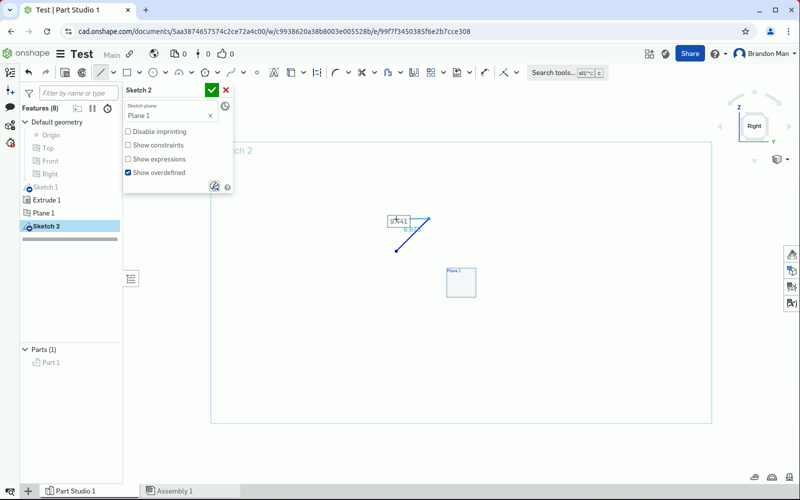
click(396, 218)
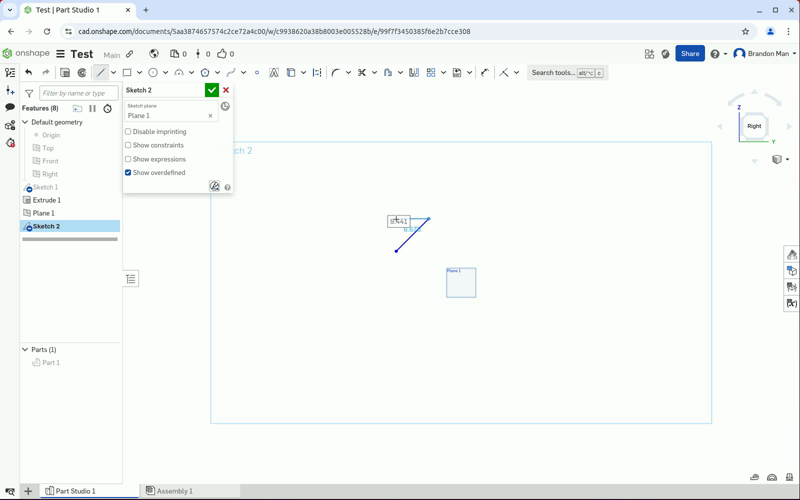
key_up(shift)
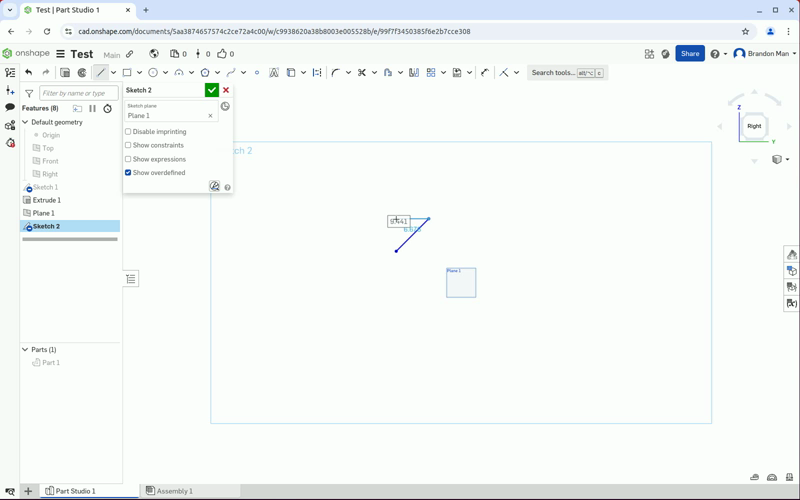
mouse_move(426, 218)
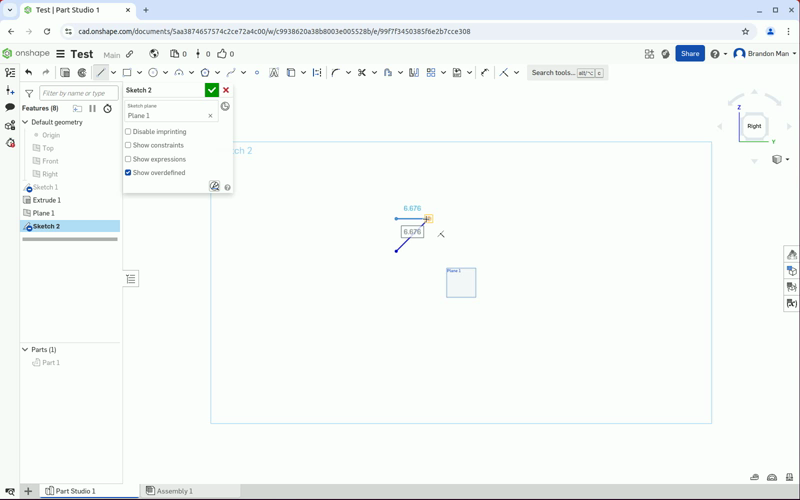
key_down(shift)
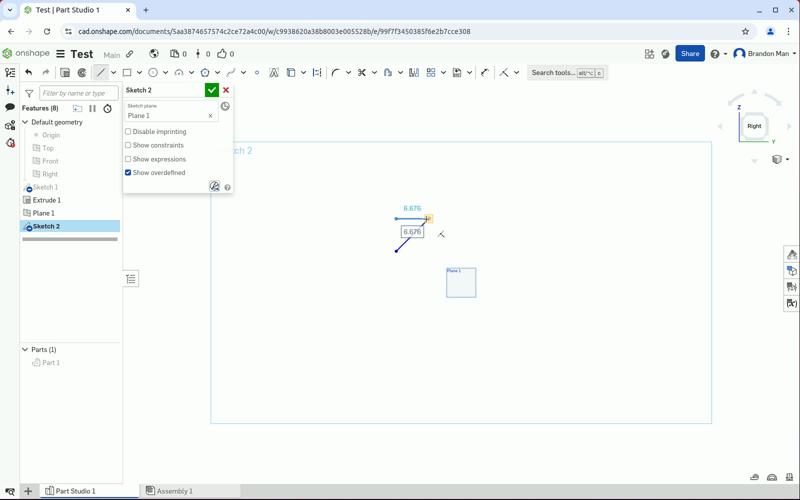
mouse_move(396, 251)
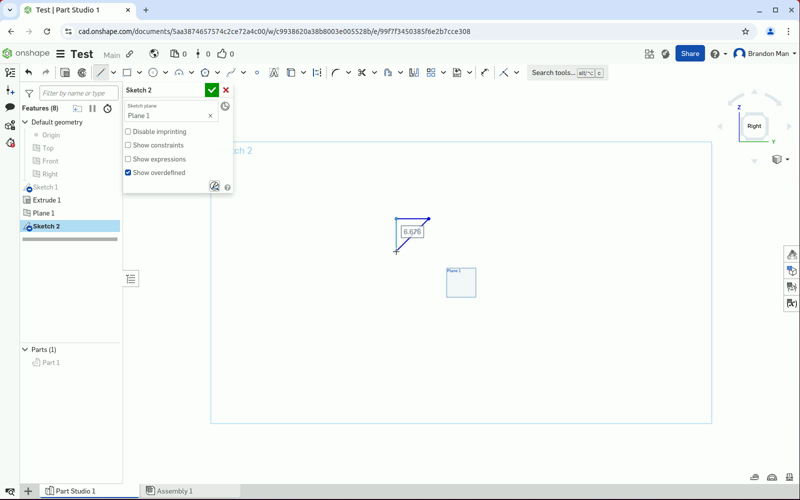
key_up(shift)
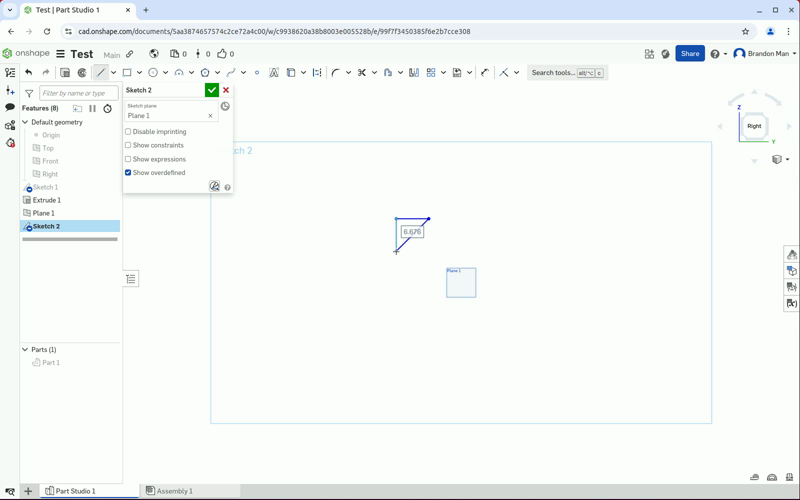
click(396, 251)
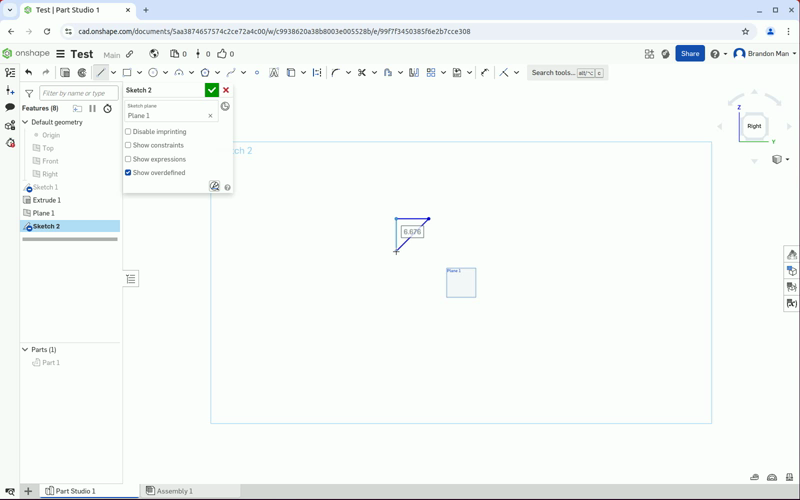
key(esc)
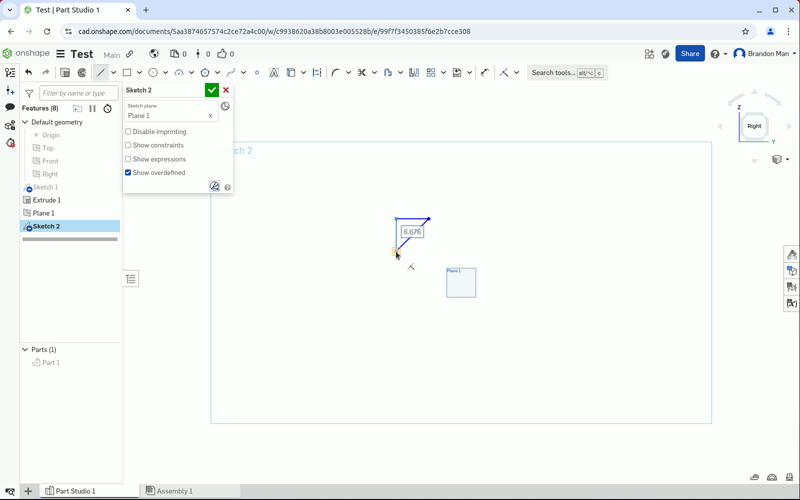
mouse_move(409, 231)
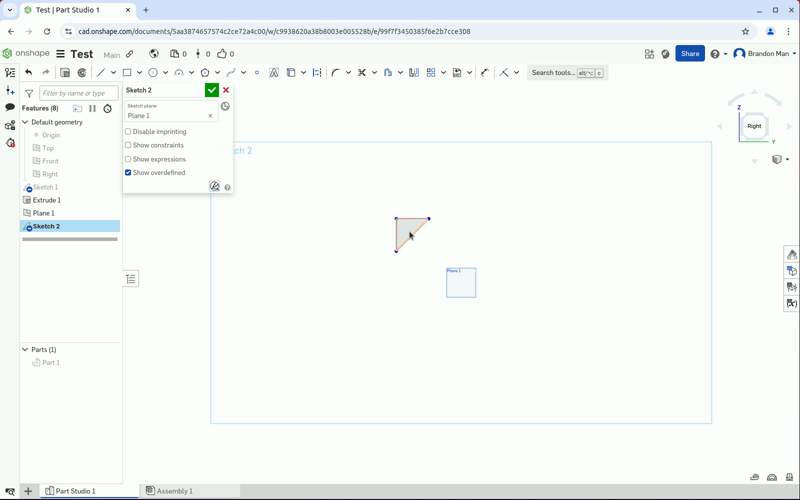
scroll(6)
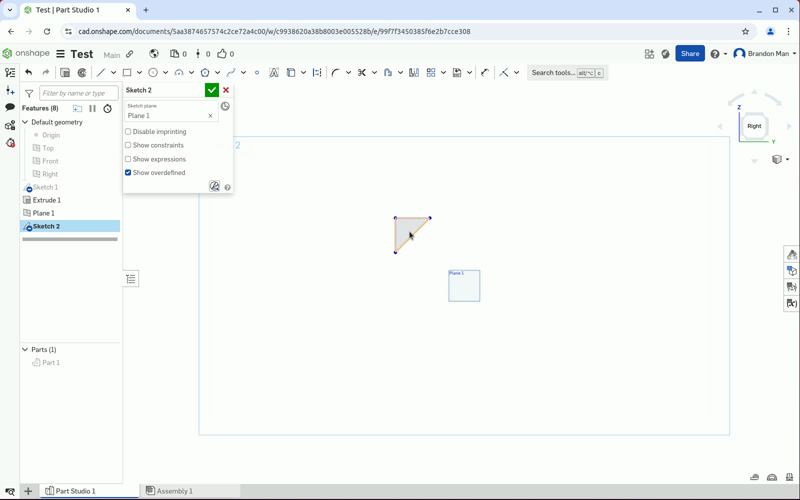
scroll(6)
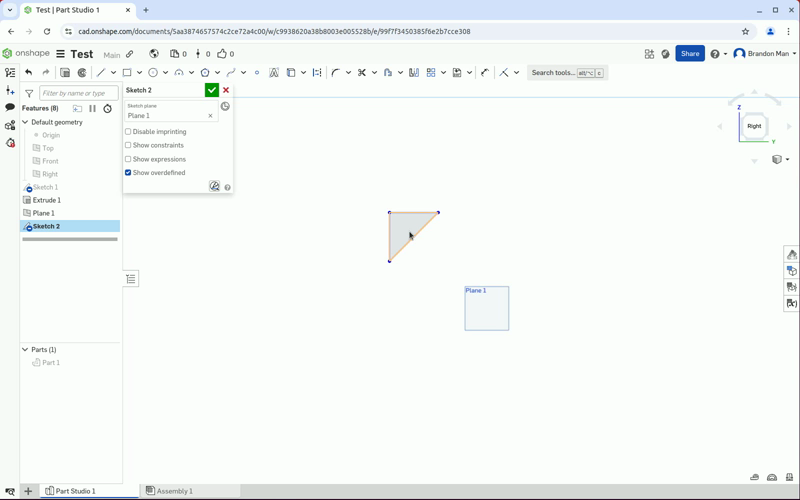
scroll(6)
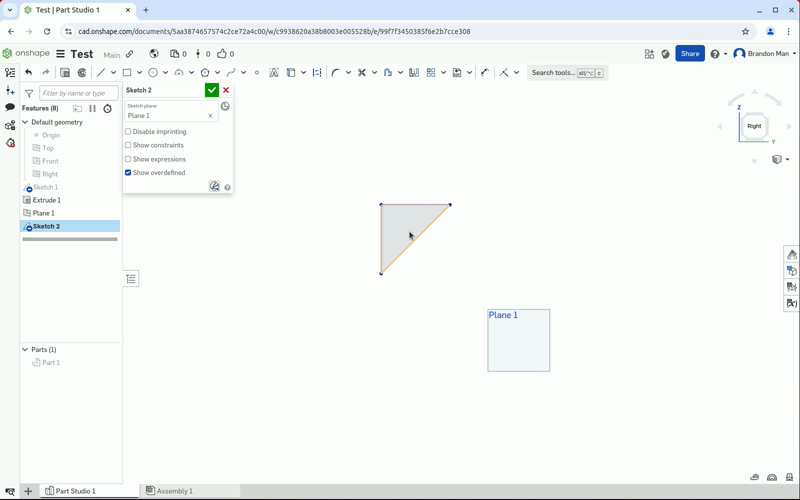
scroll(6)
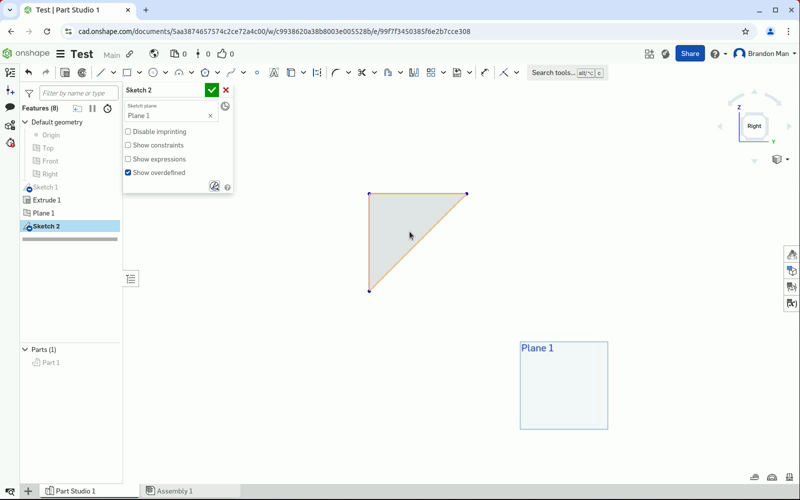
scroll(6)
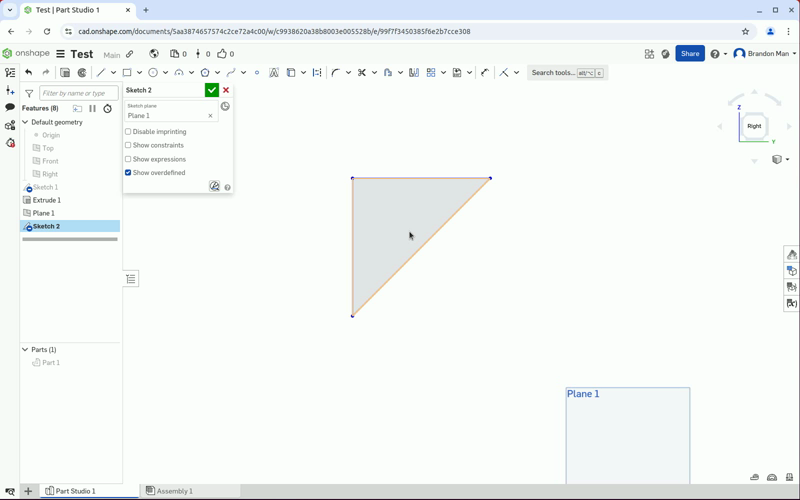
scroll(6)
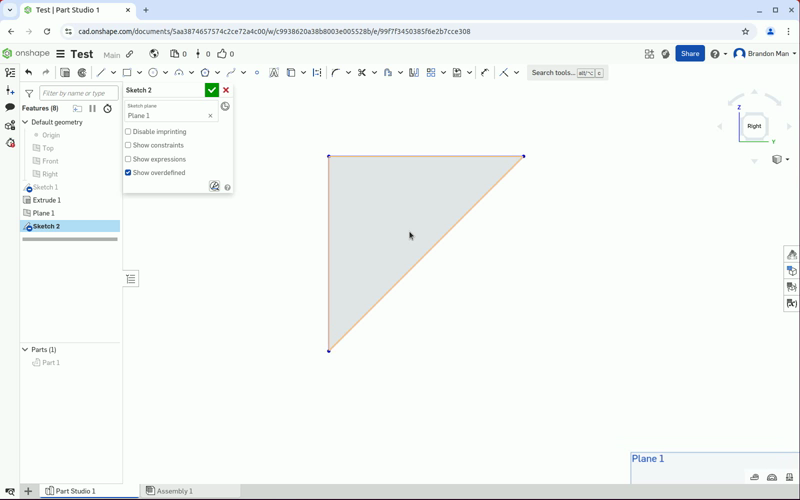
scroll(6)
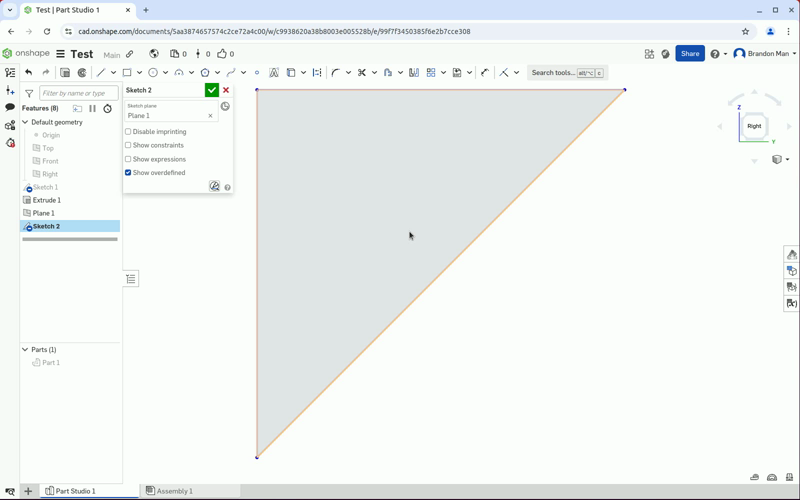
click(409, 231)
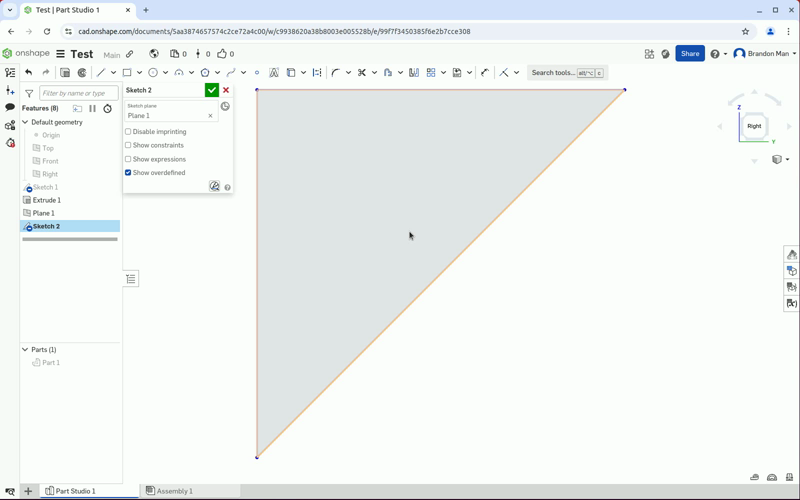
scroll(-6)
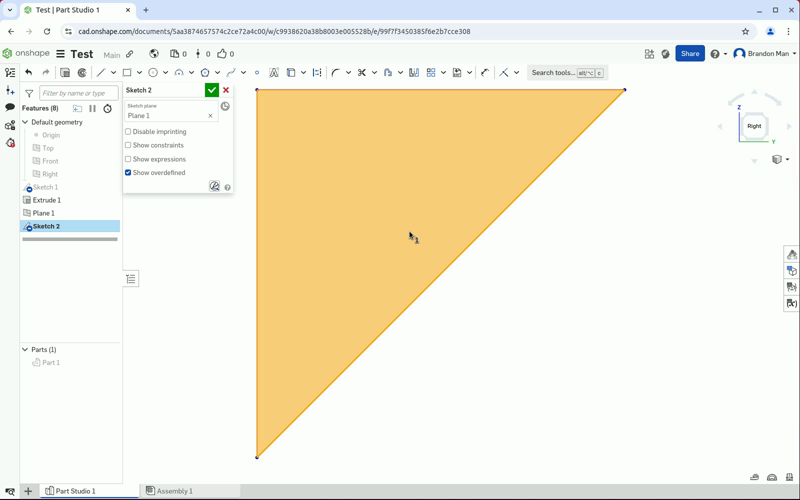
scroll(-6)
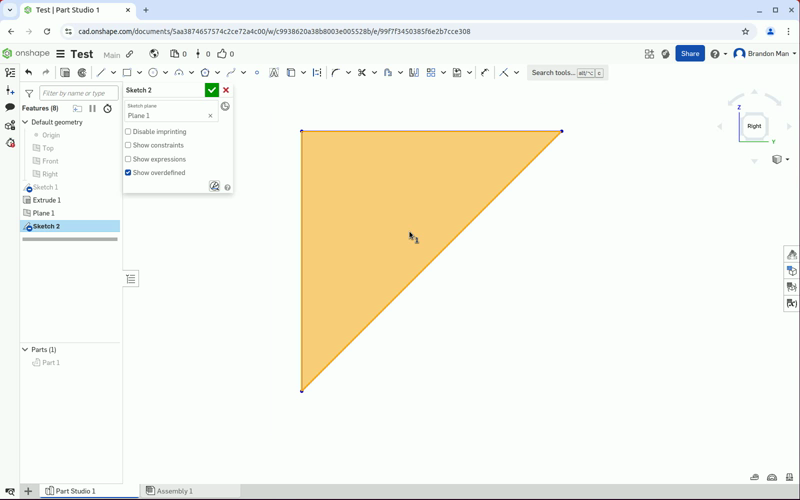
scroll(-6)
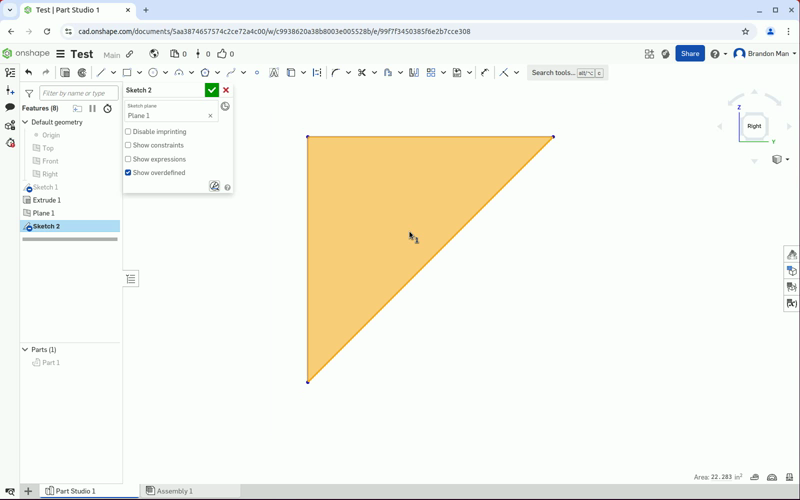
scroll(-6)
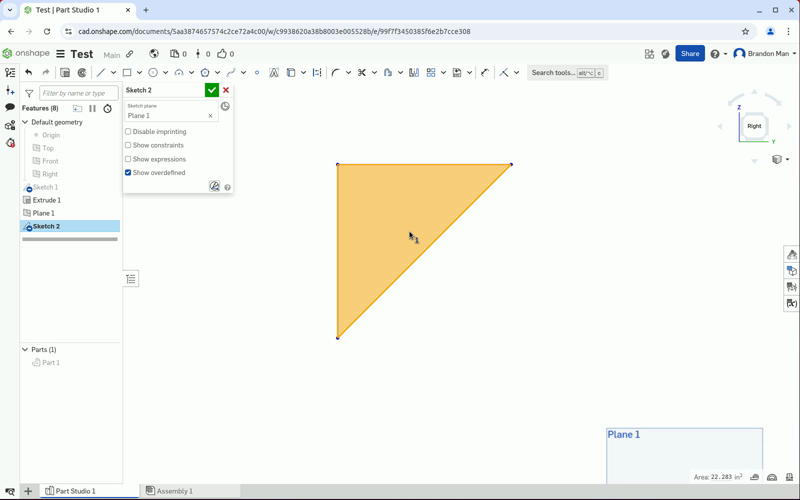
scroll(-6)
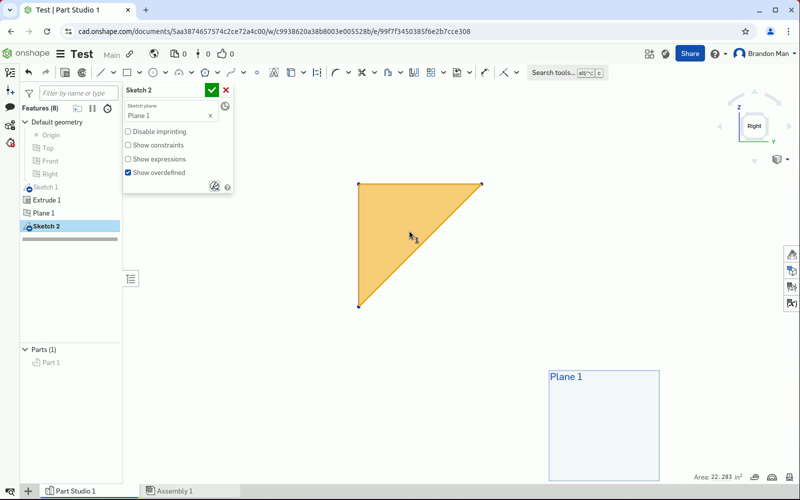
scroll(-6)
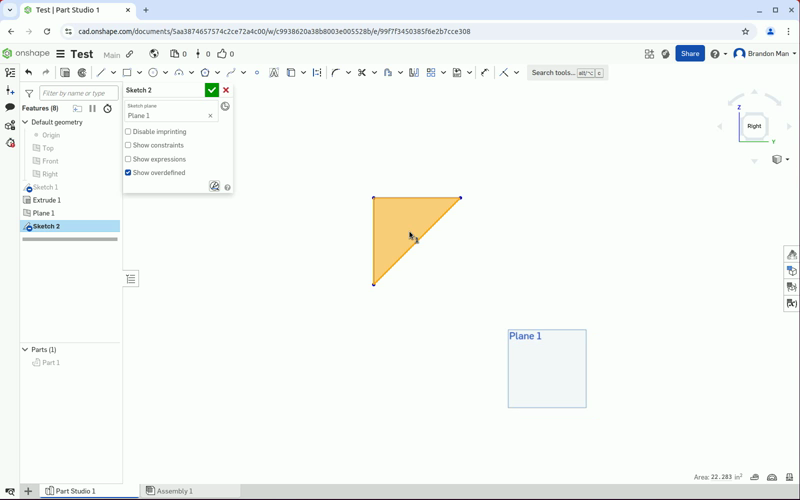
scroll(-6)
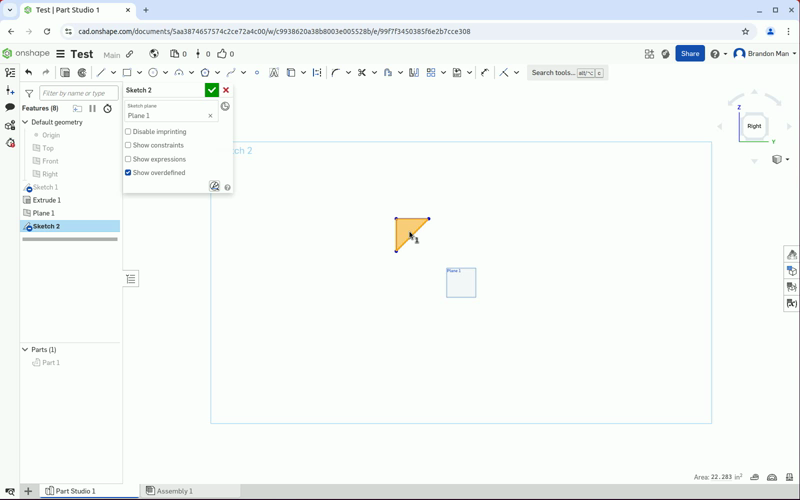
mouse_move(73, 352)
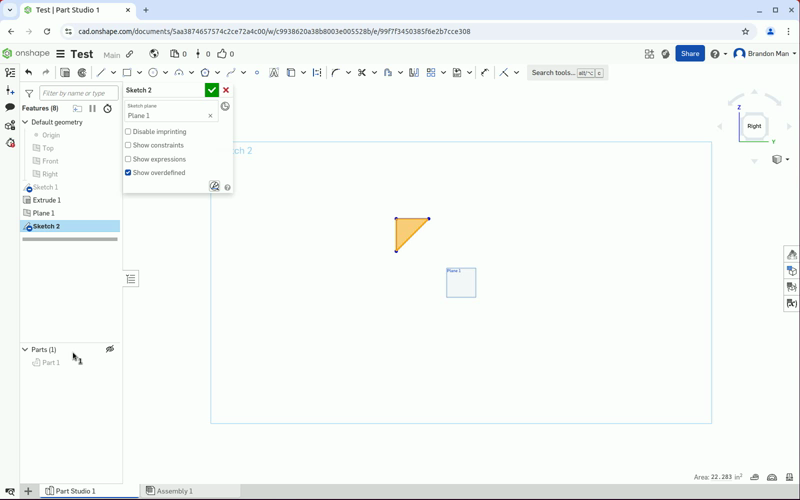
key(shift+y)
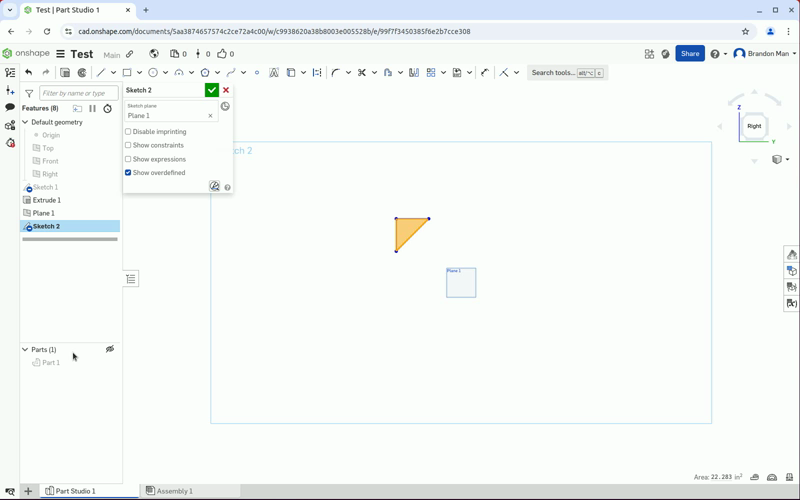
key(shift+e)
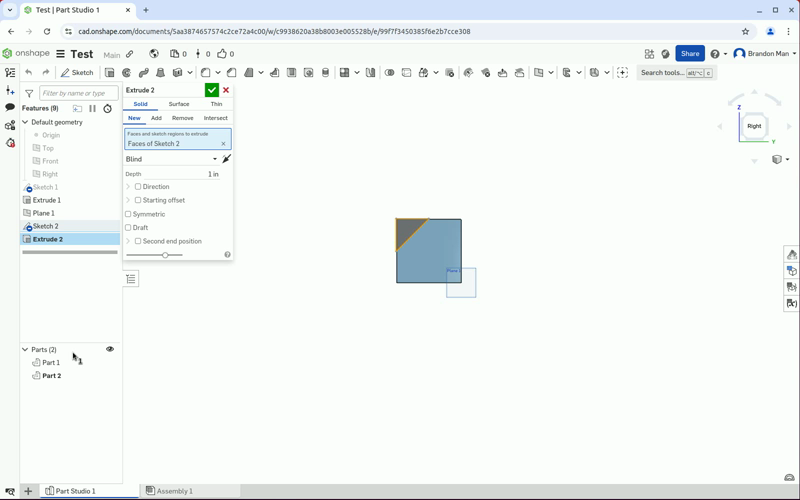
mouse_move(143, 106)
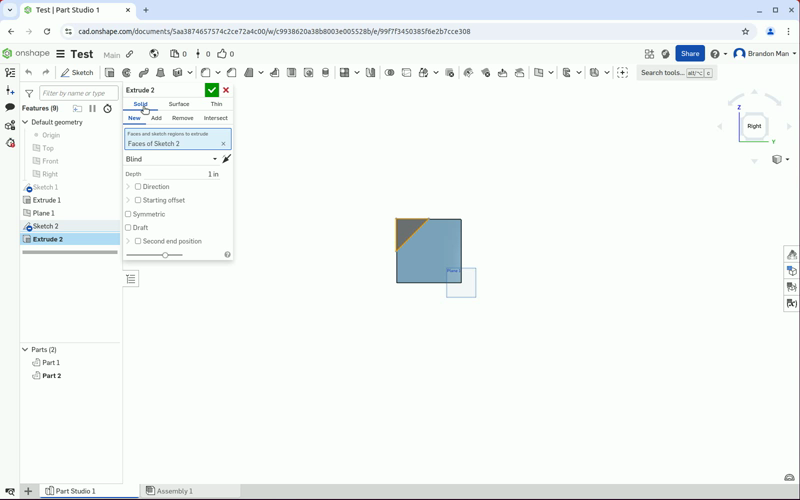
click(143, 106)
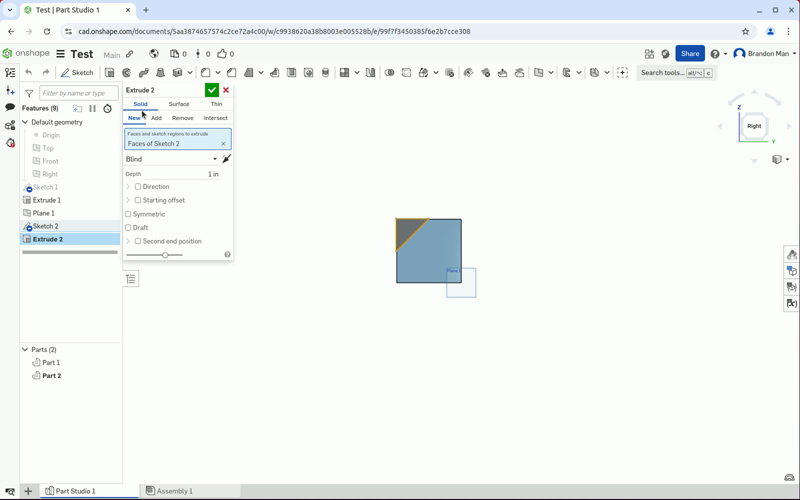
mouse_move(137, 120)
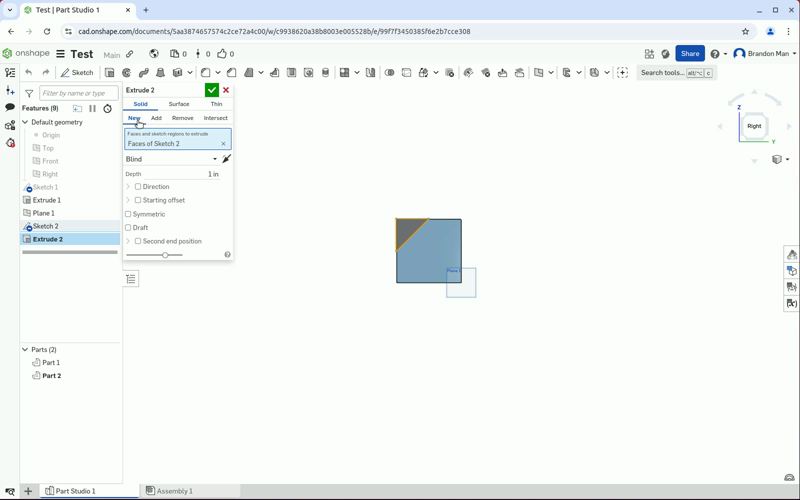
click(137, 120)
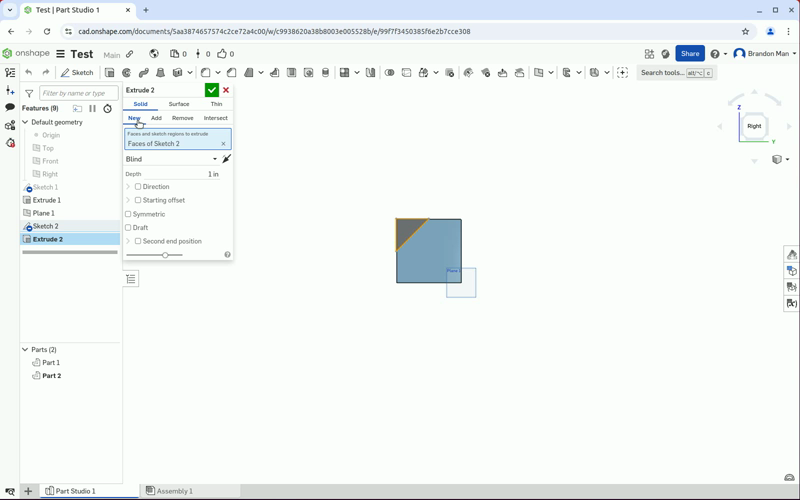
key(tab, 4)
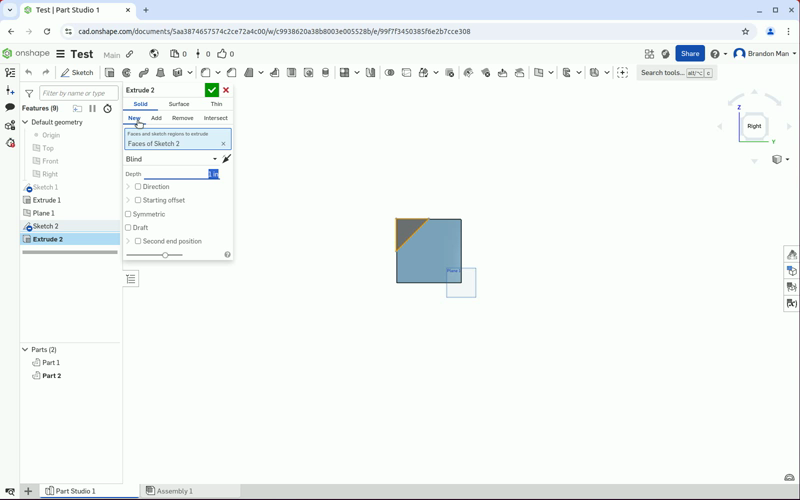
text(23.108)
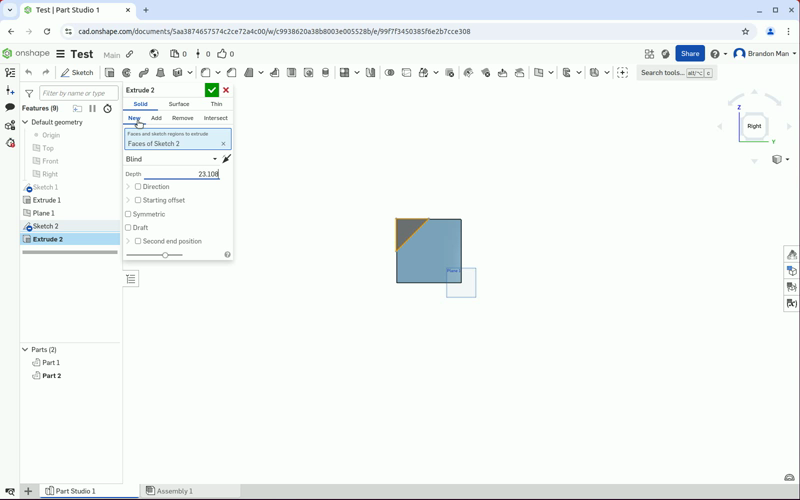
key(enter)
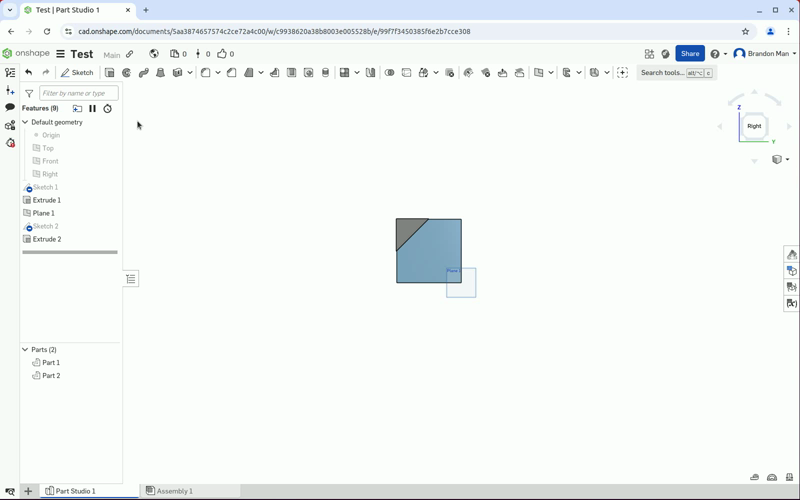
key(shift+h)
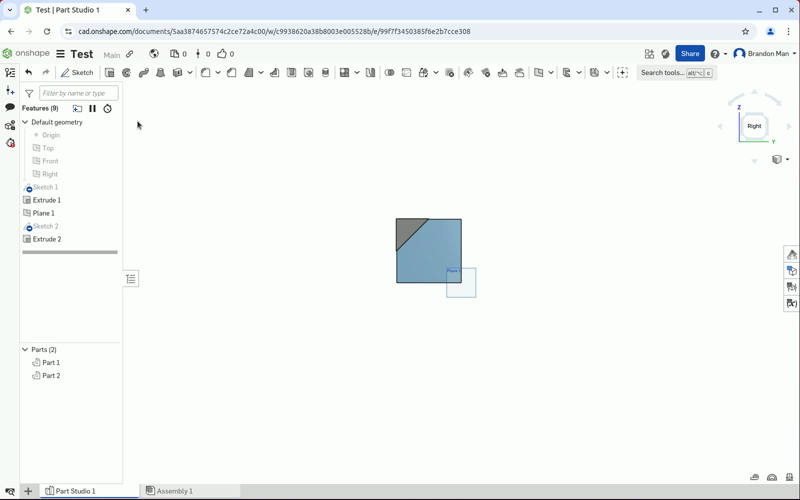
key(shift+h)
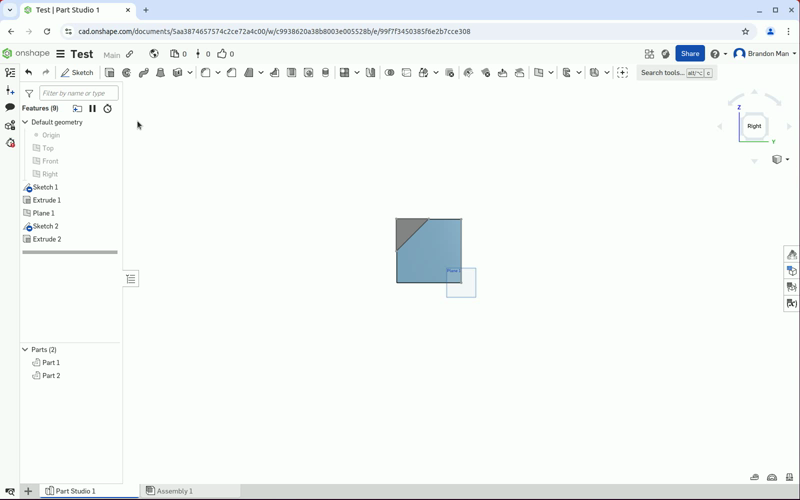
key(shift+7)
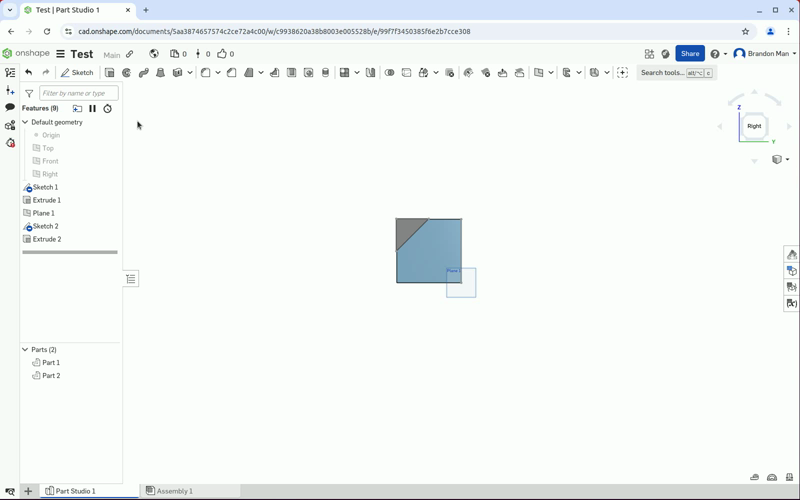
key(right, 2)
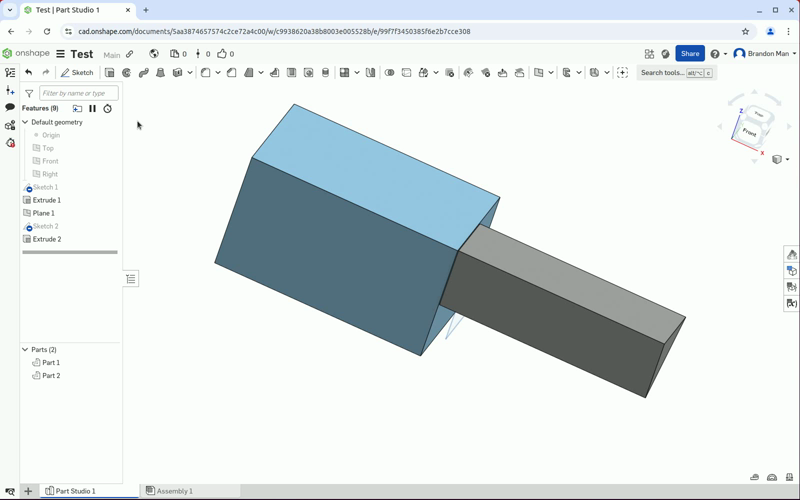
key(down, 2)
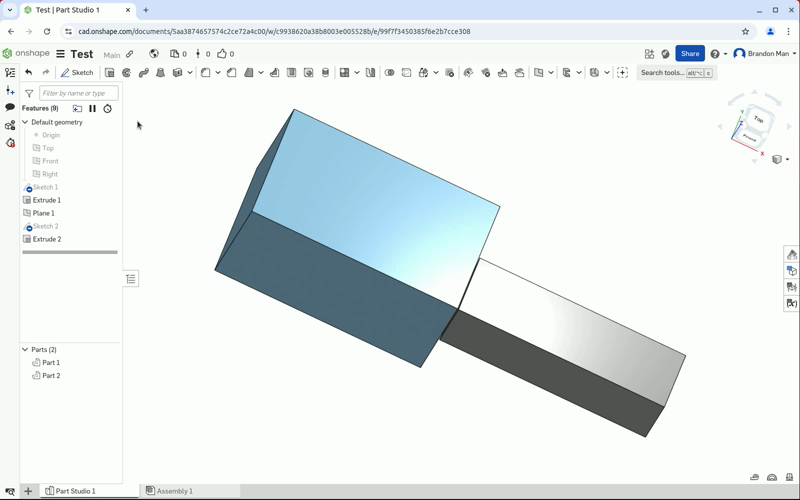
key(up, 2)
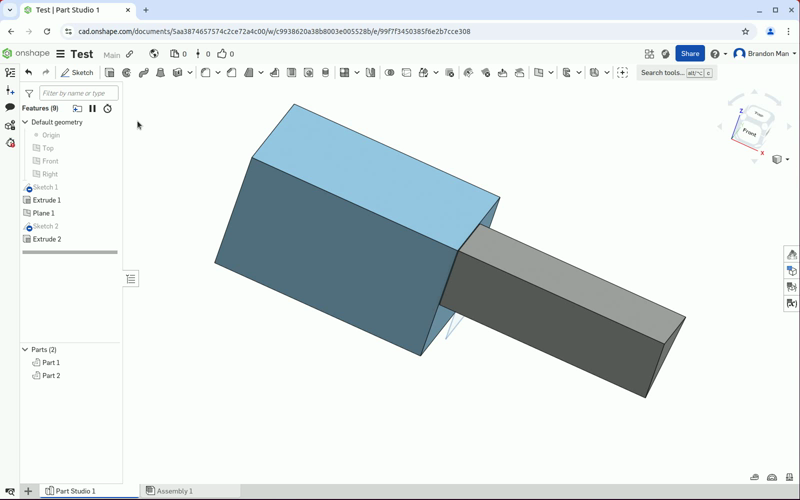
key(left, 2)
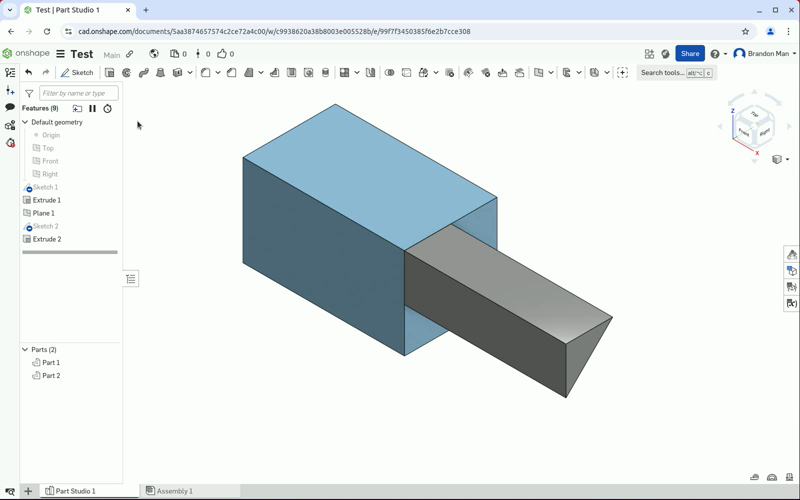
mouse_move(73, 189)
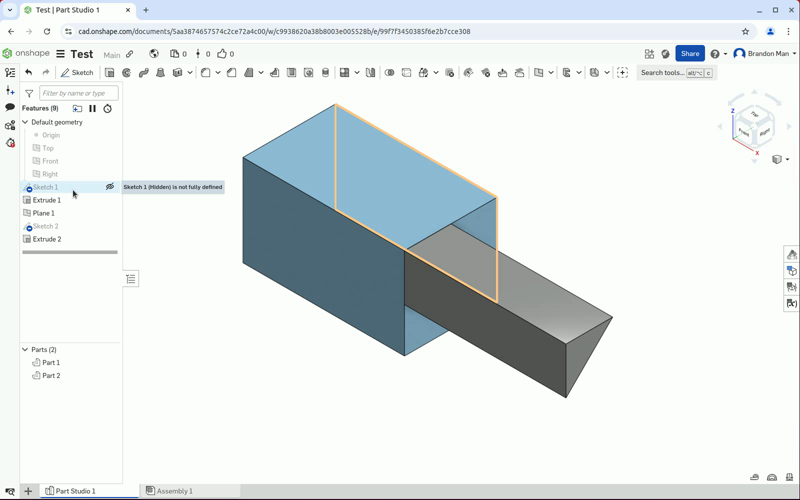
click(73, 189)